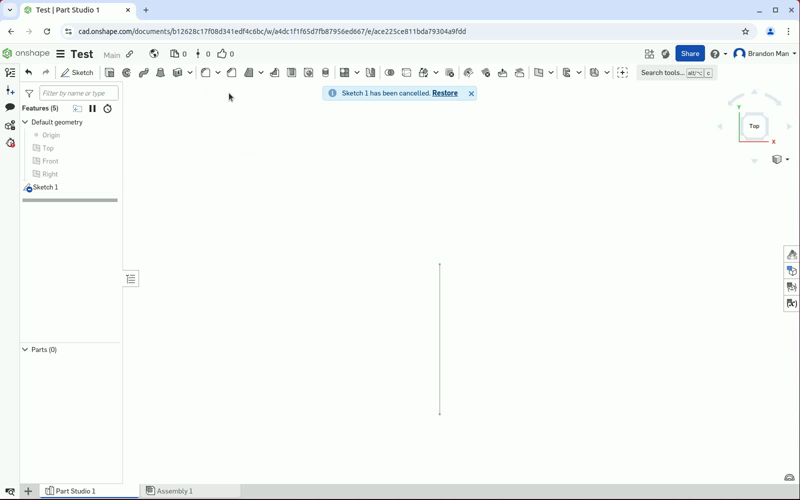
key(shift+h)
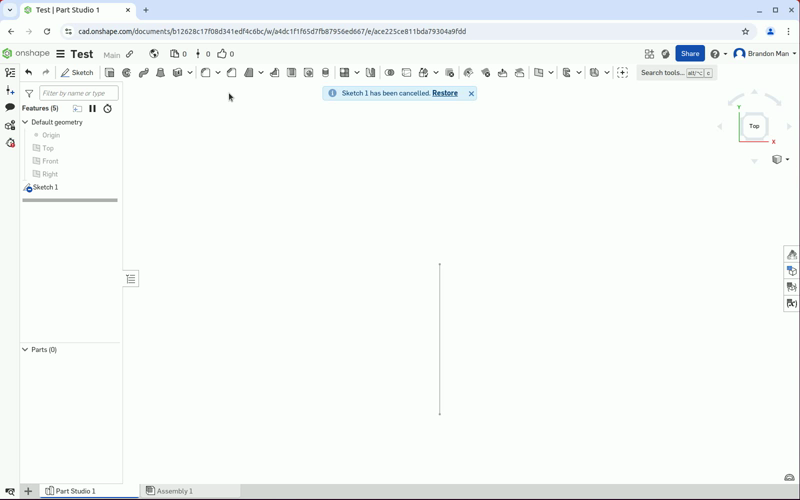
key(shift+s)
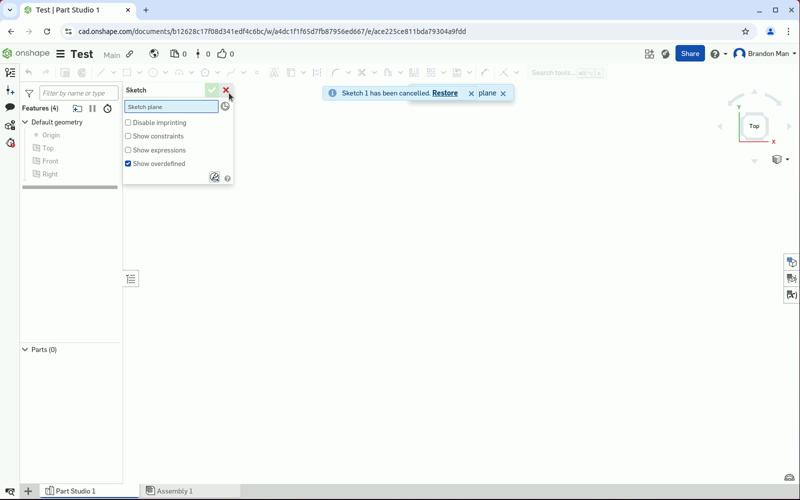
mouse_move(73, 150)
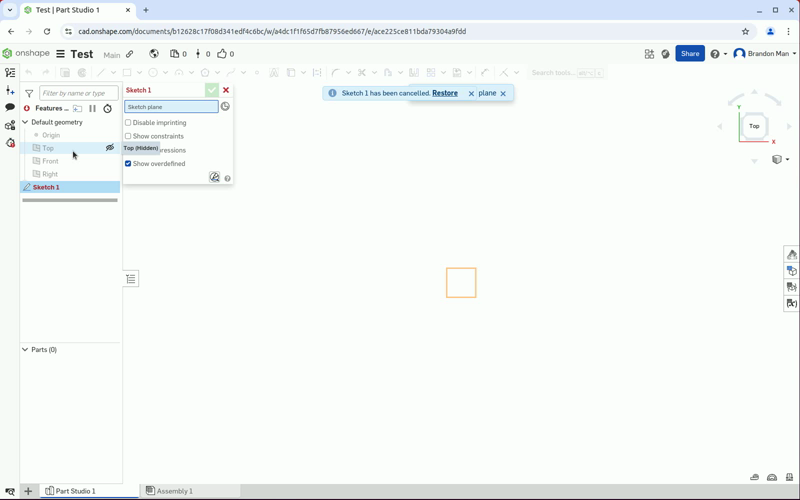
click(73, 150)
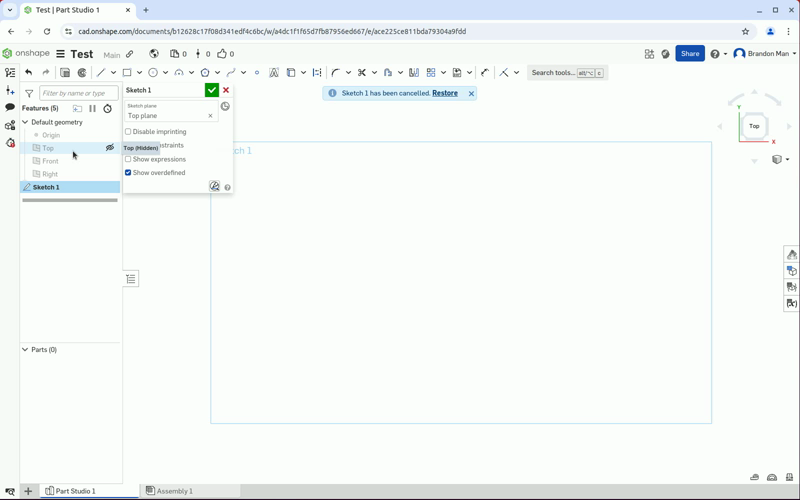
mouse_move(73, 352)
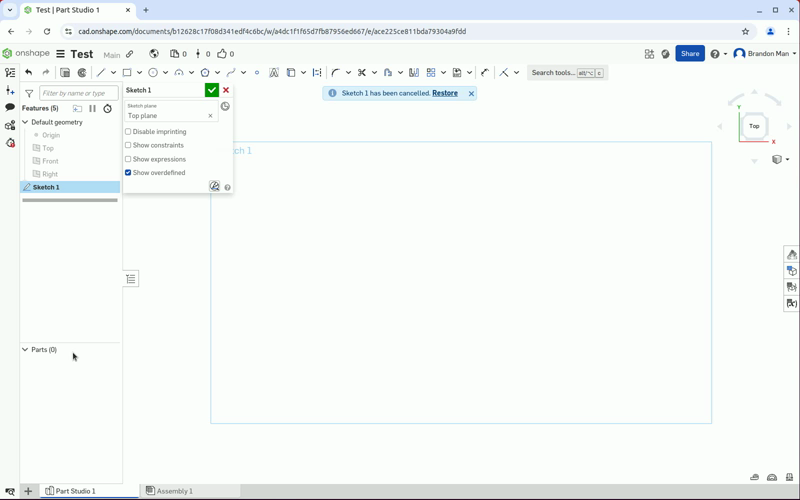
key(y)
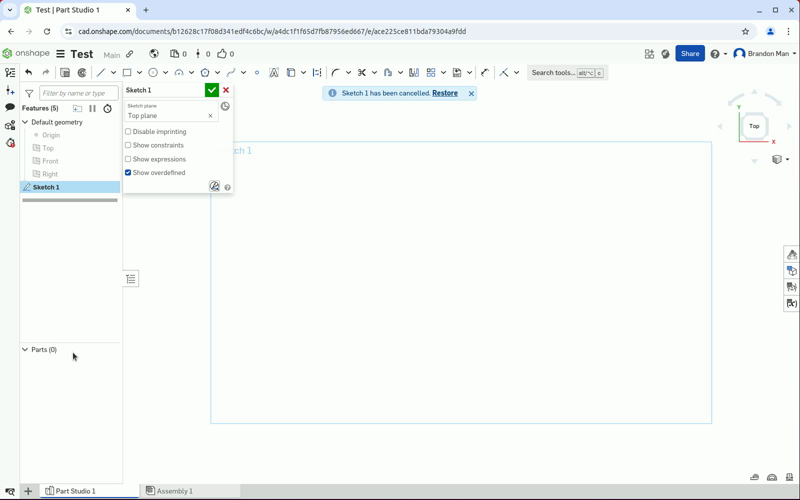
key(l)
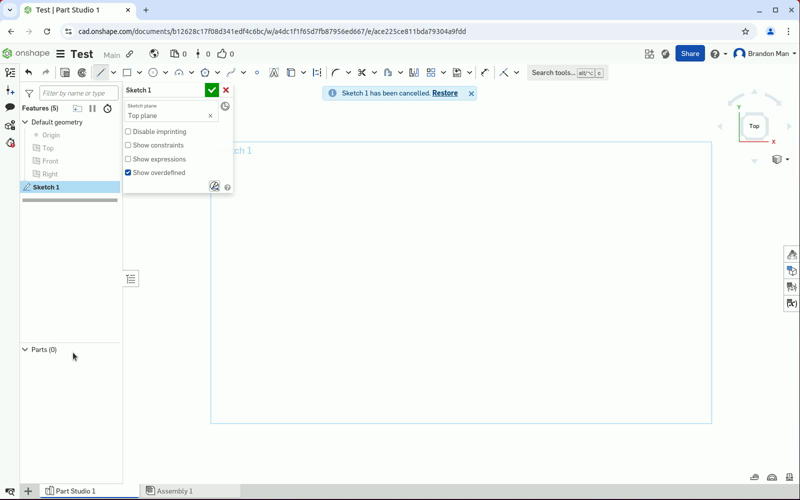
key_down(shift)
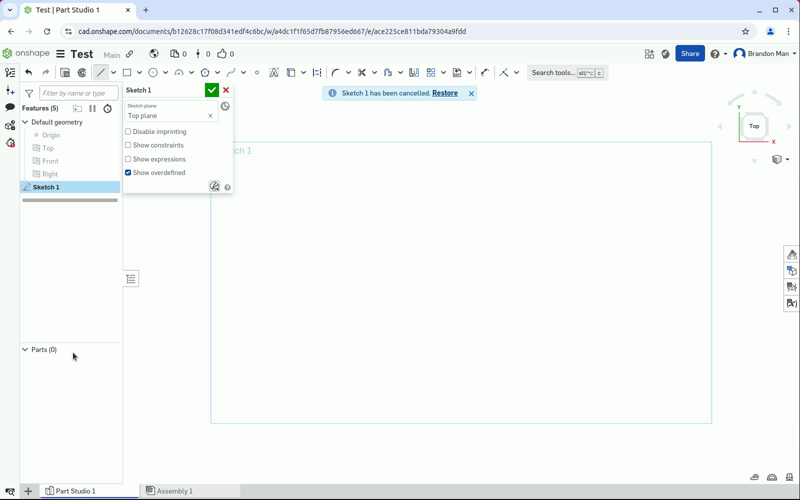
mouse_move(460, 282)
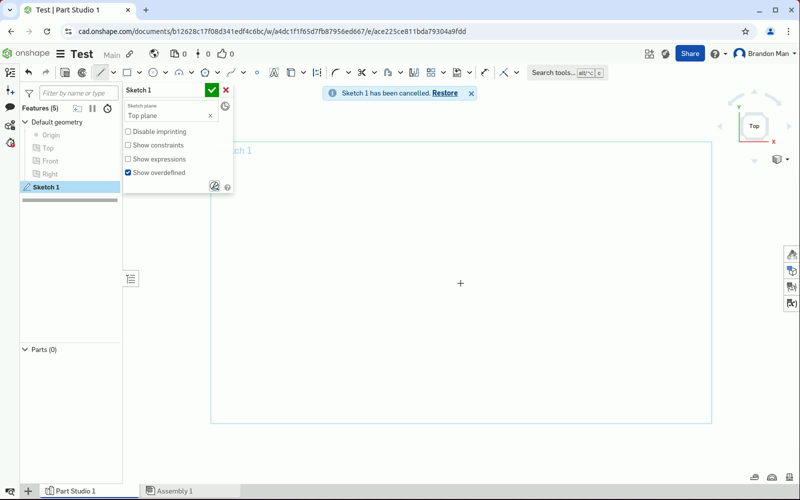
click(460, 282)
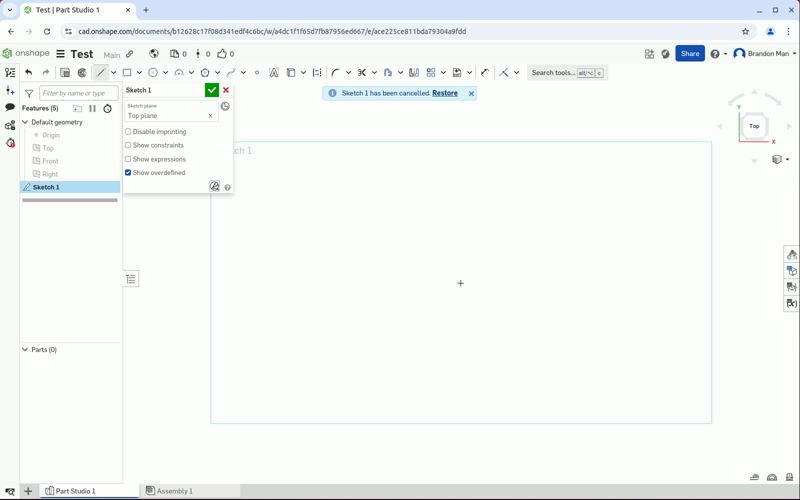
key_up(shift)
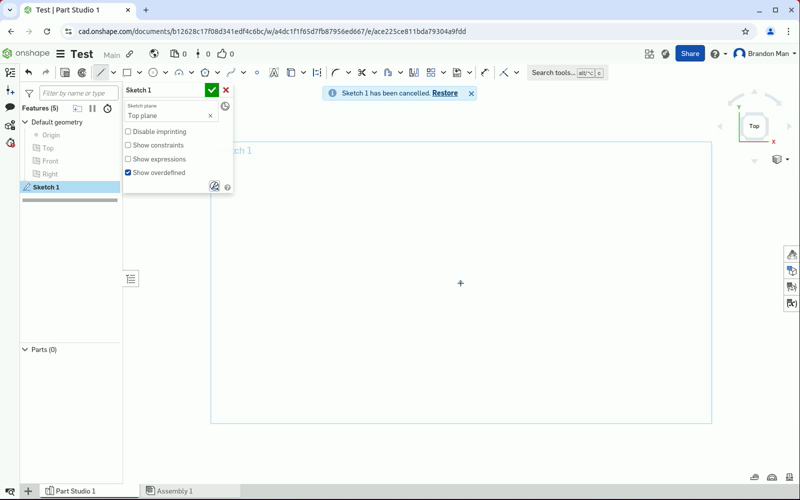
key_down(shift)
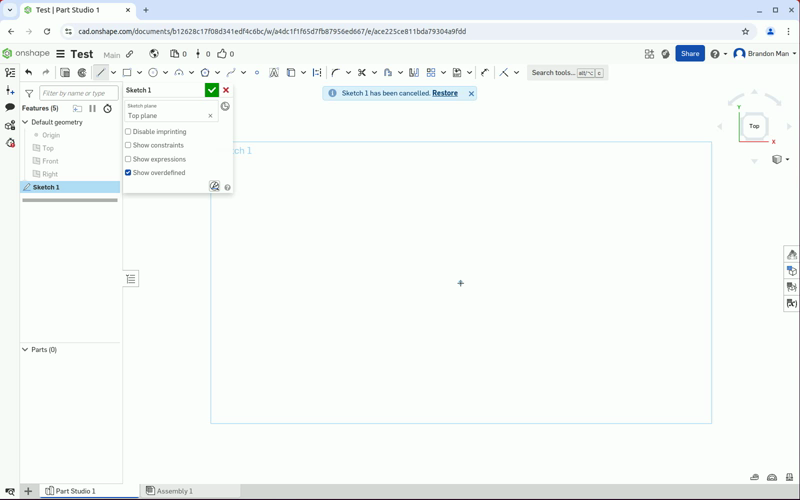
mouse_move(573, 282)
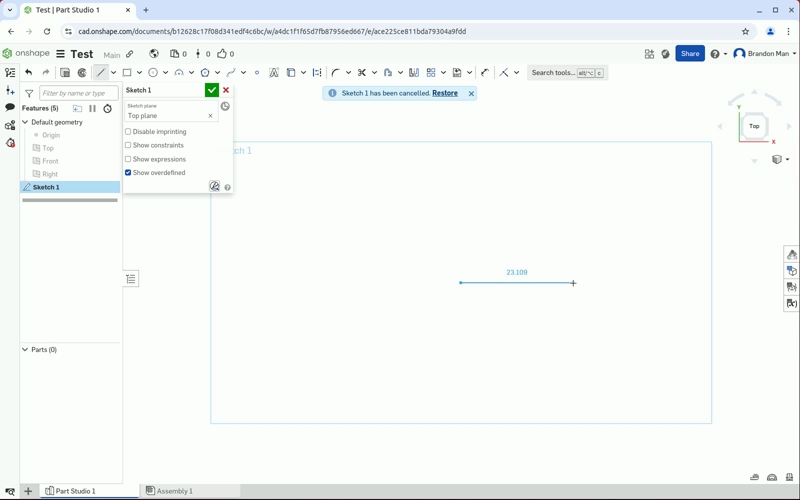
click(573, 282)
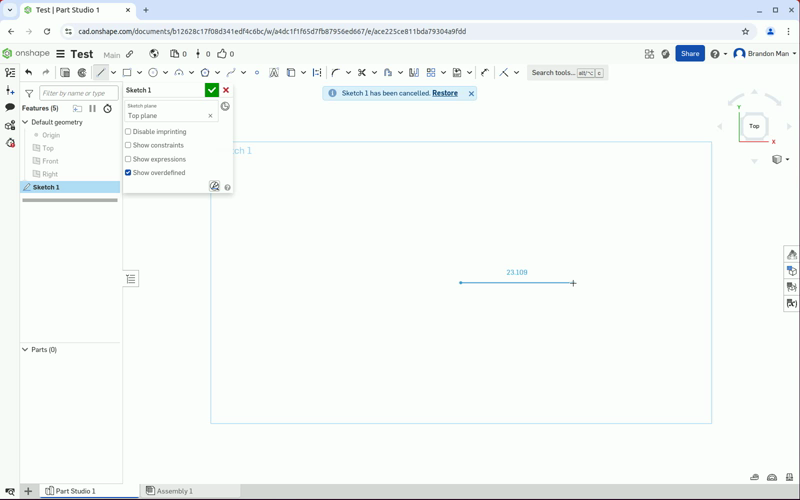
key_up(shift)
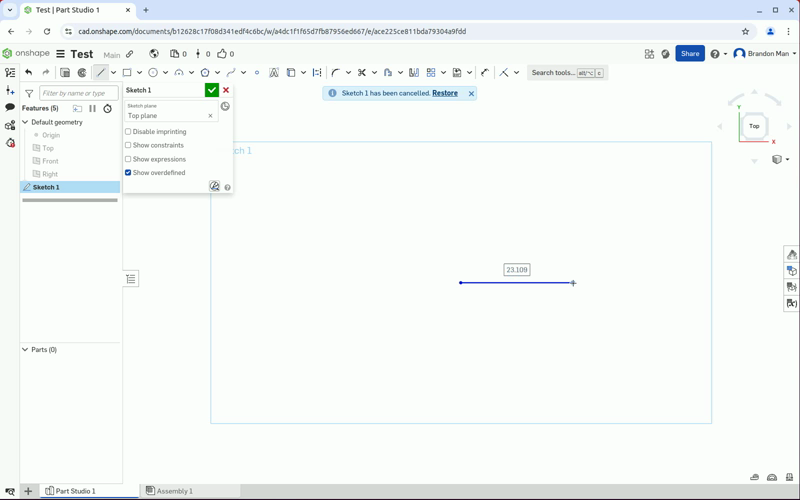
key_down(shift)
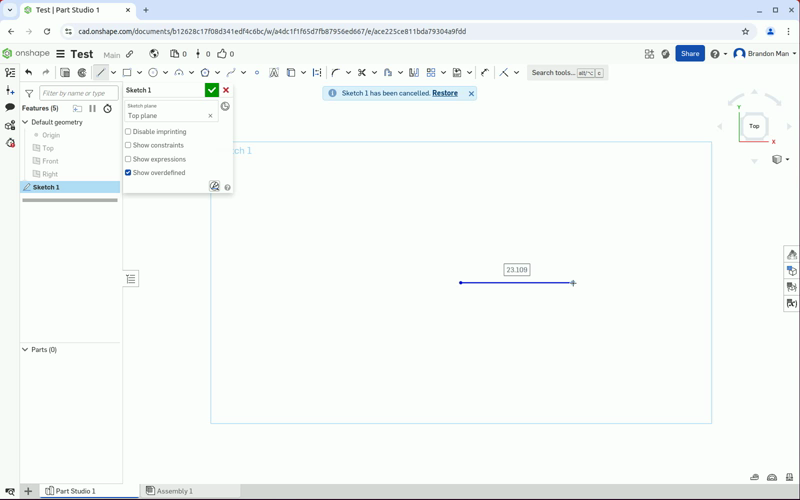
mouse_move(573, 208)
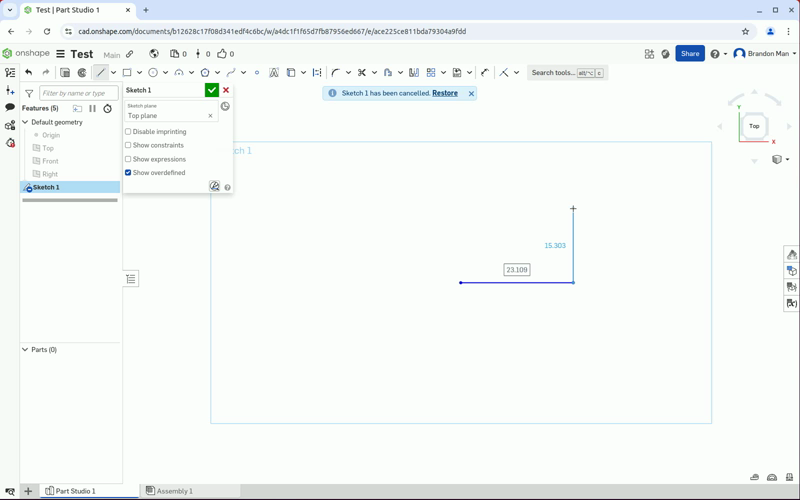
click(573, 208)
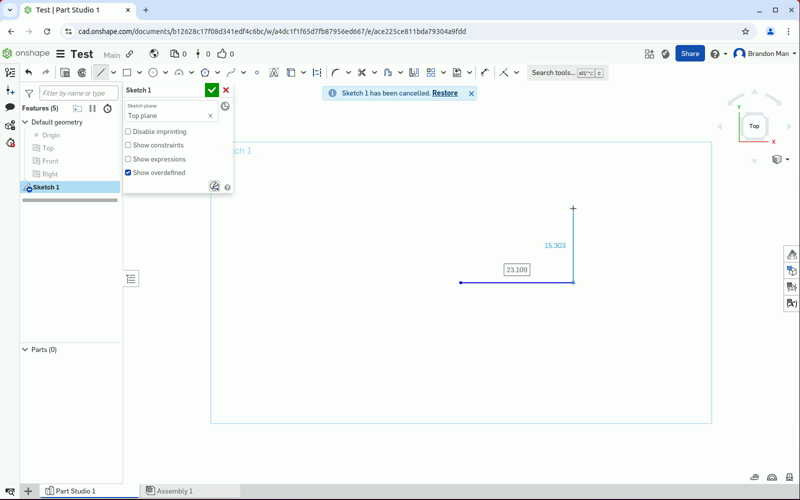
key_up(shift)
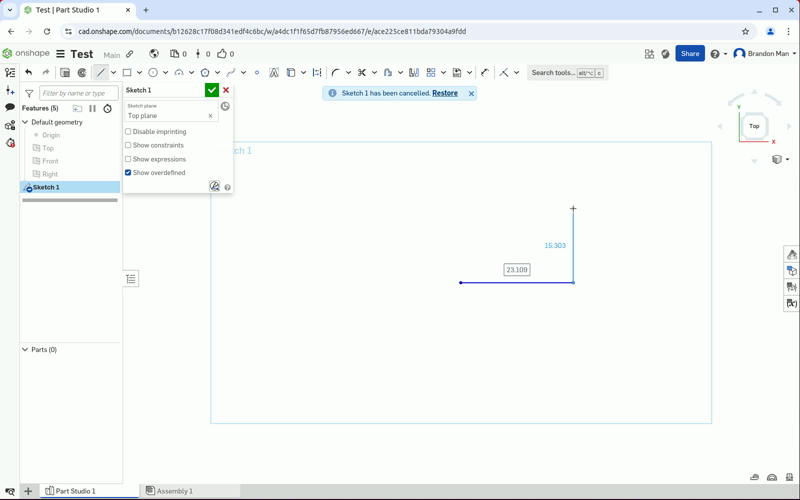
key_down(shift)
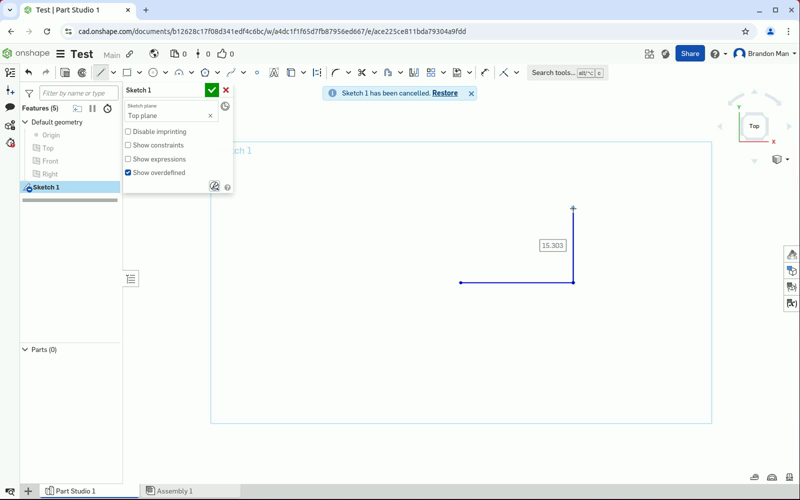
mouse_move(460, 208)
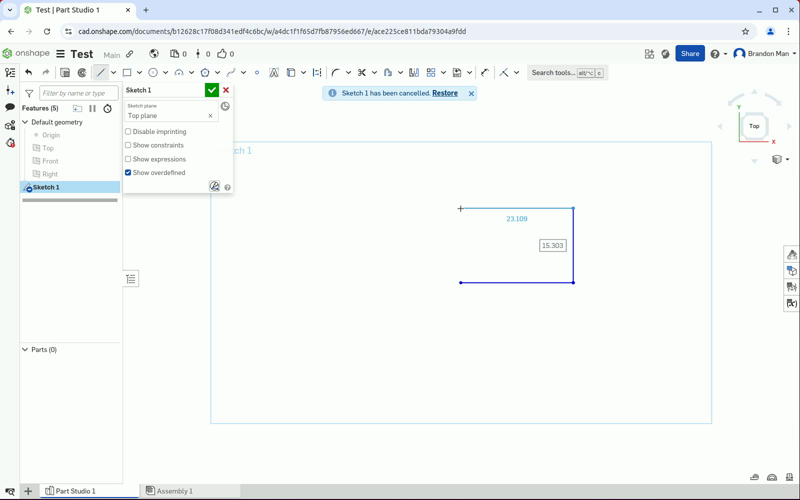
click(460, 208)
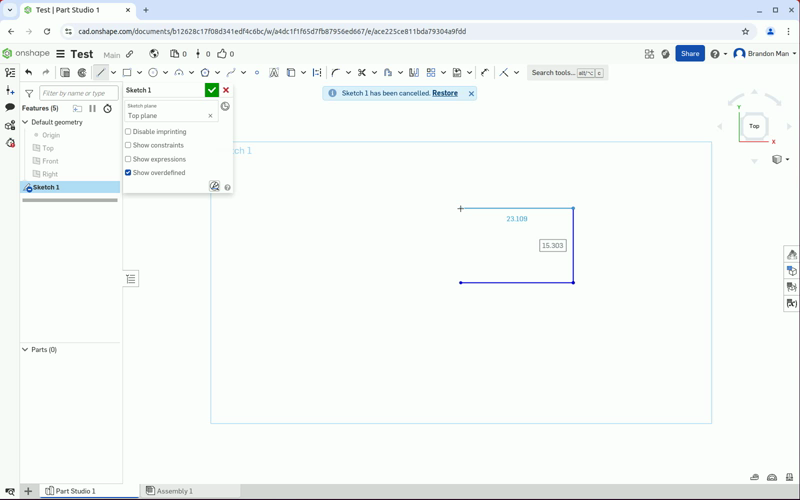
key_up(shift)
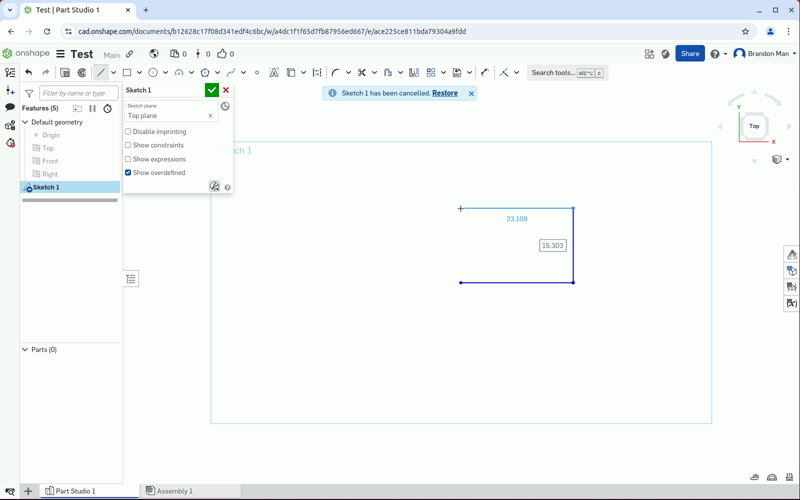
key_down(shift)
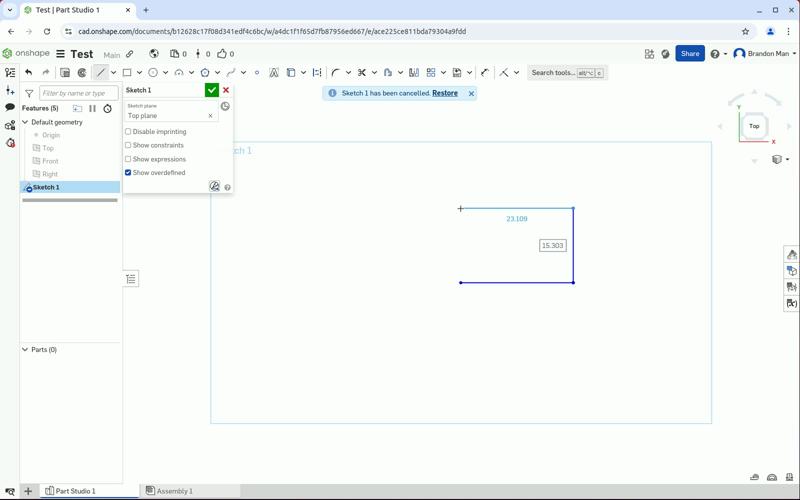
mouse_move(490, 208)
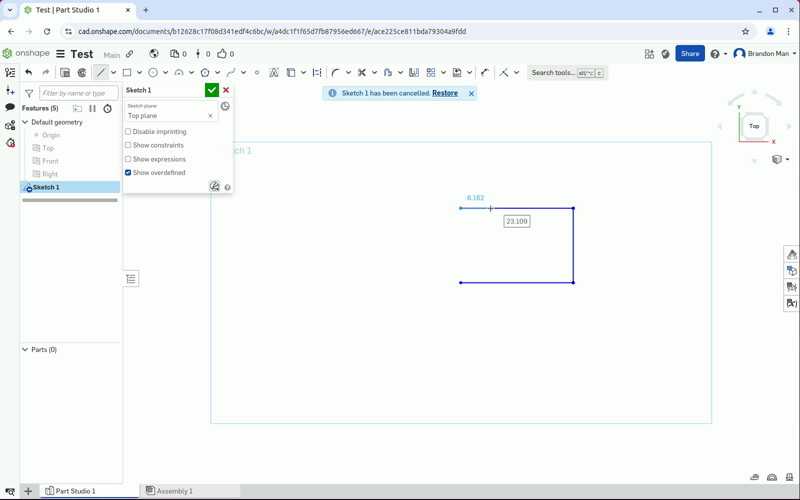
mouse_move(460, 235)
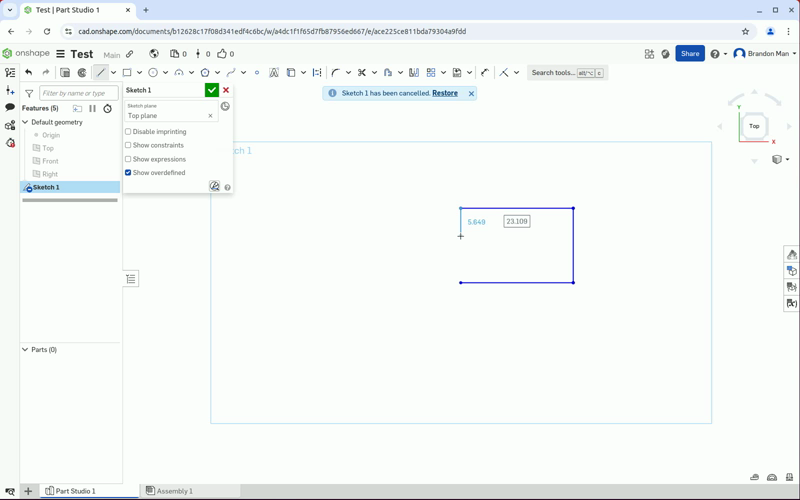
click(460, 235)
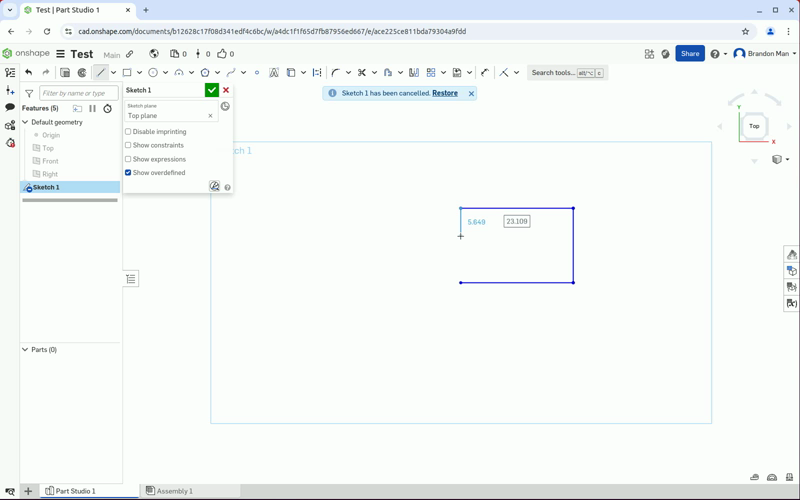
key_up(shift)
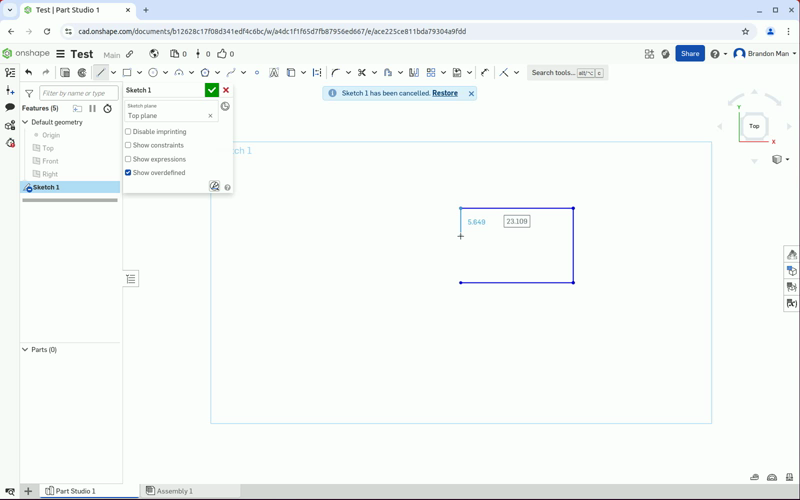
key_down(shift)
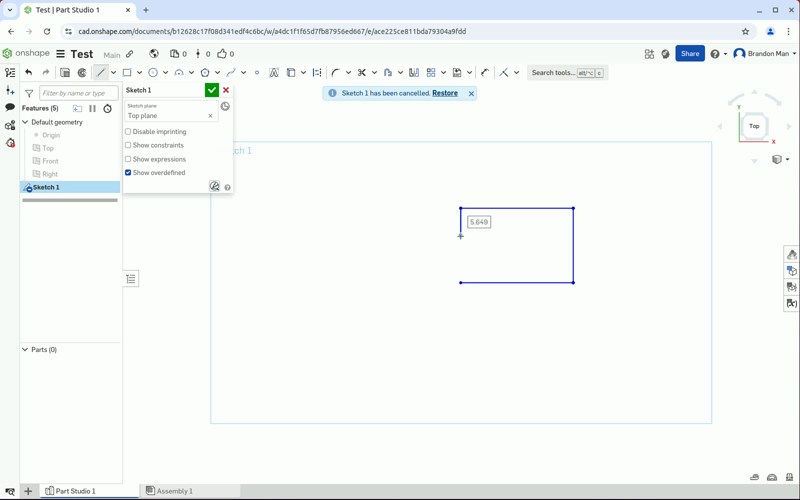
mouse_move(490, 235)
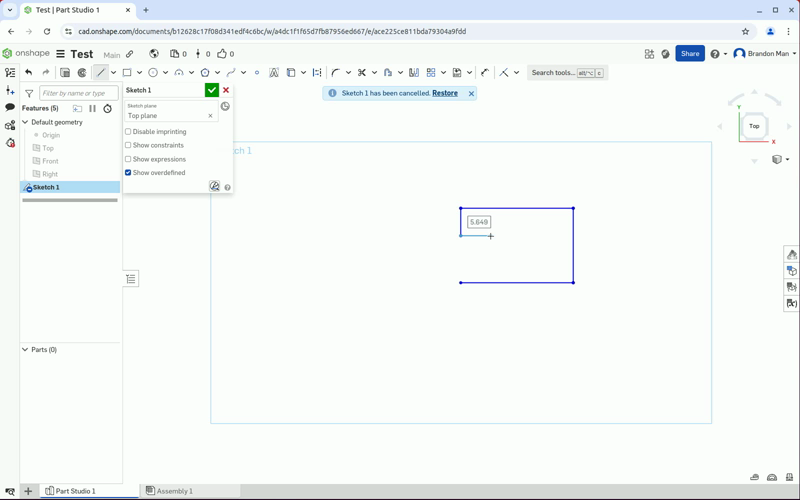
mouse_move(460, 254)
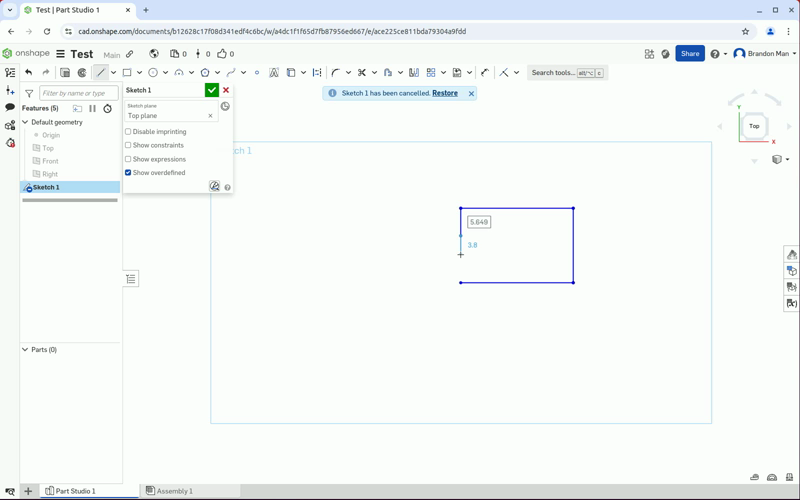
click(460, 254)
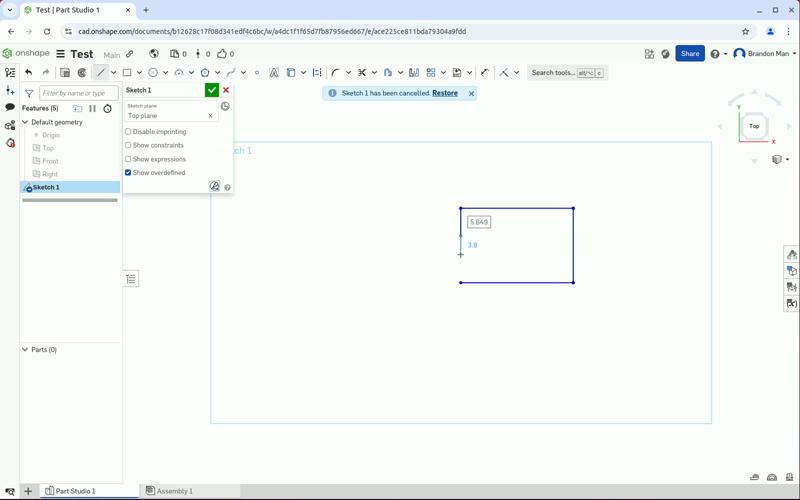
key_up(shift)
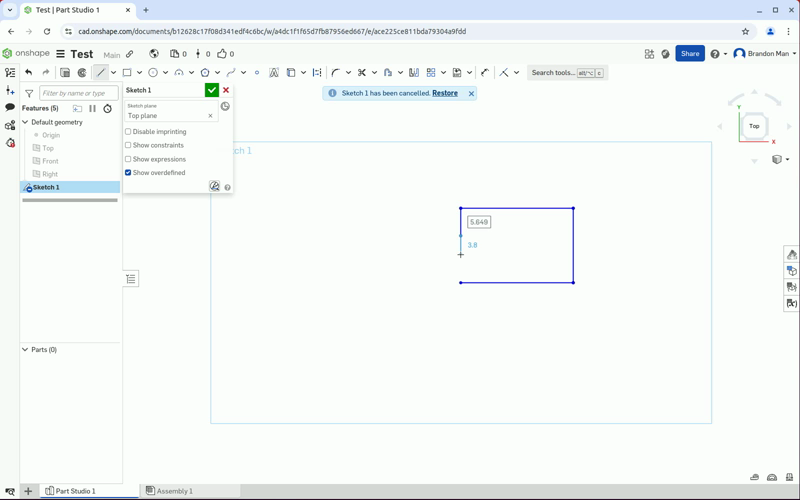
mouse_move(490, 254)
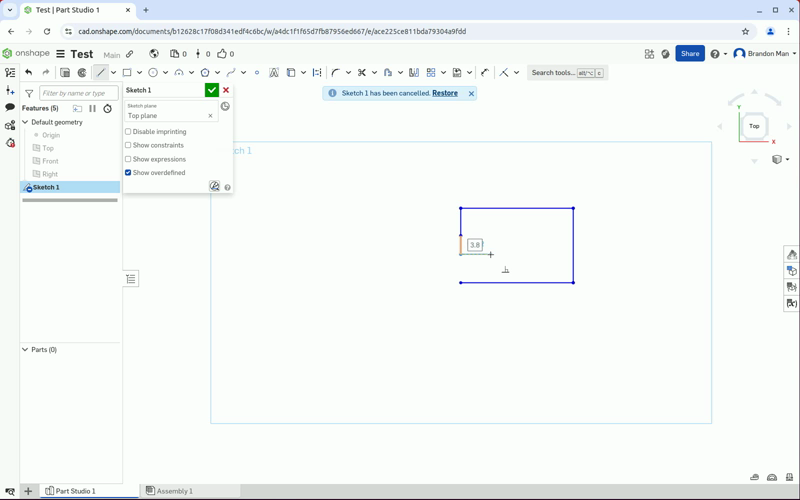
key_down(shift)
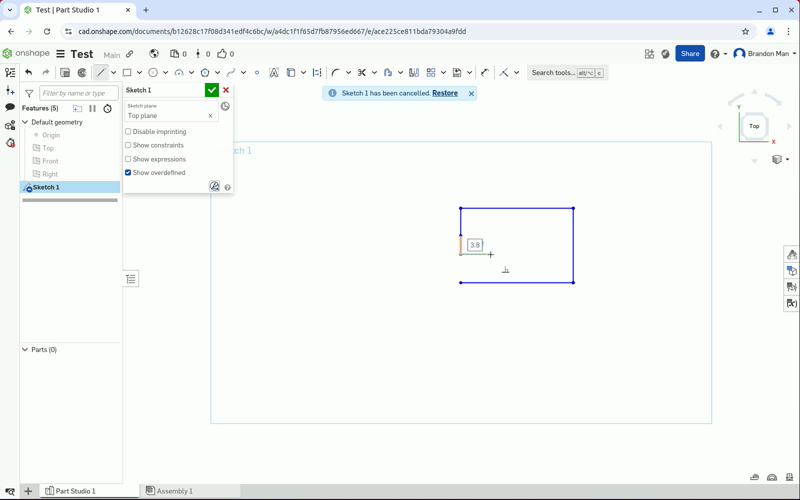
mouse_move(460, 282)
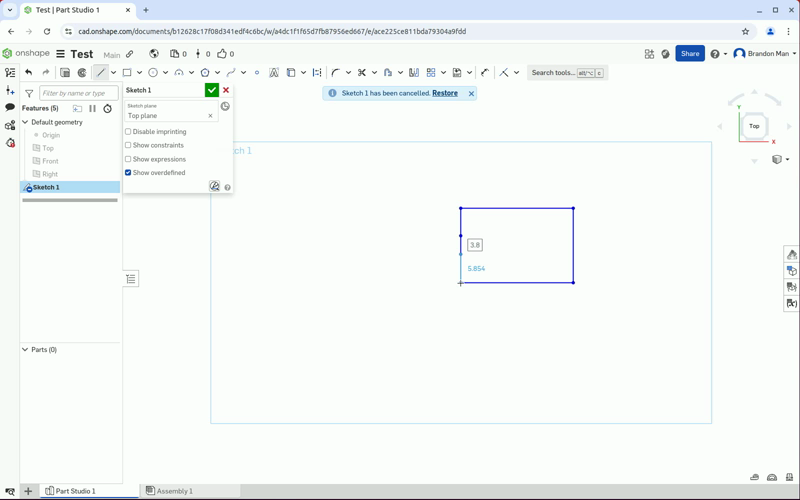
key_up(shift)
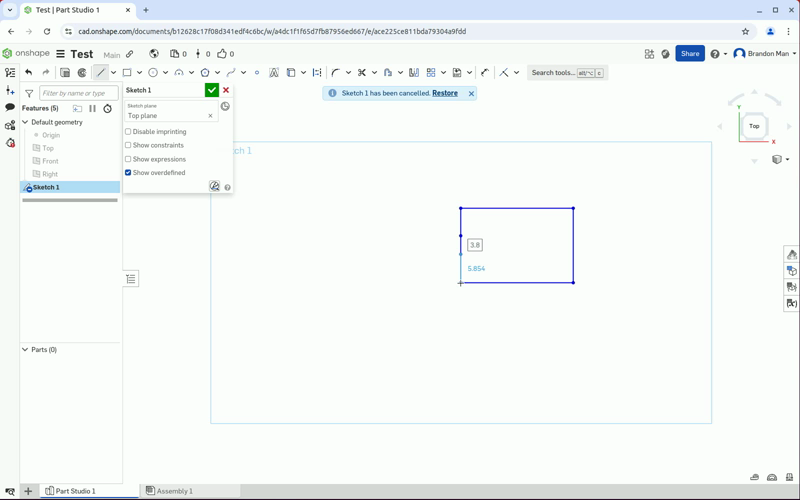
click(460, 282)
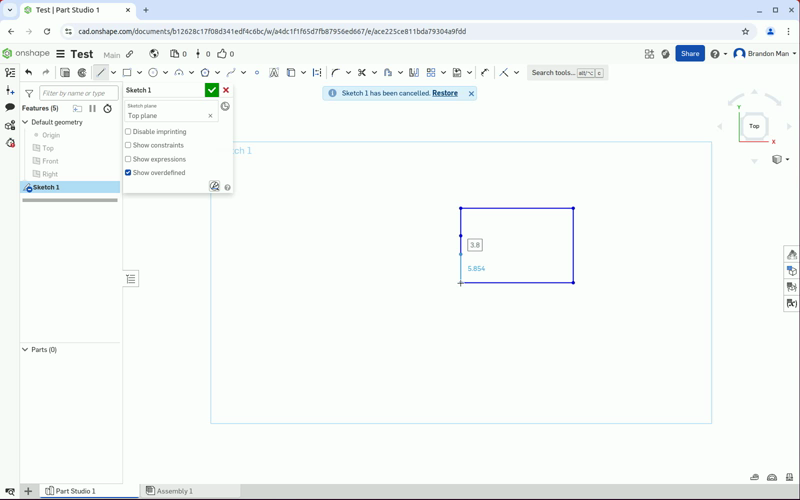
key(esc)
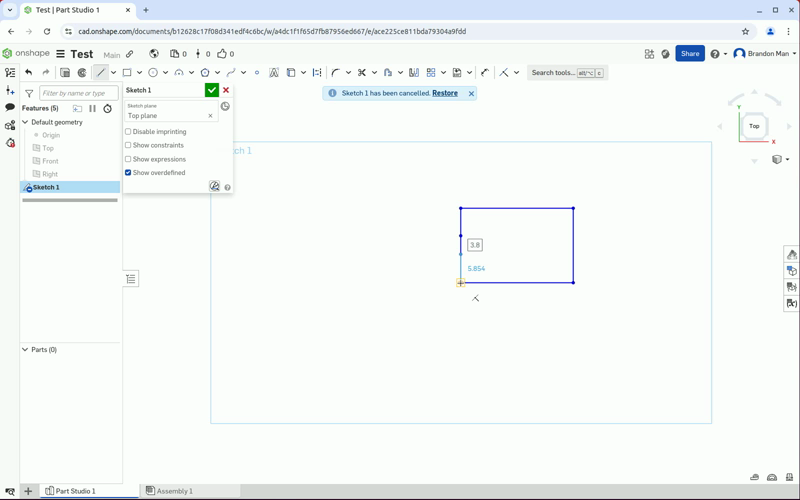
mouse_move(468, 255)
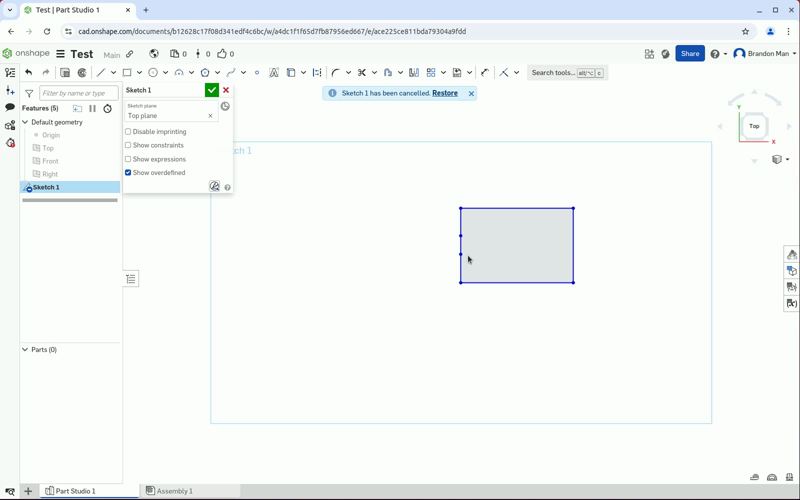
click(468, 255)
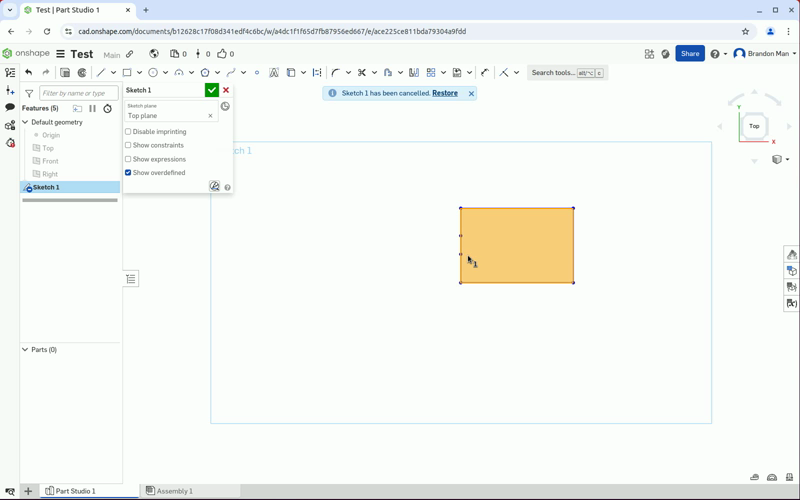
mouse_move(73, 352)
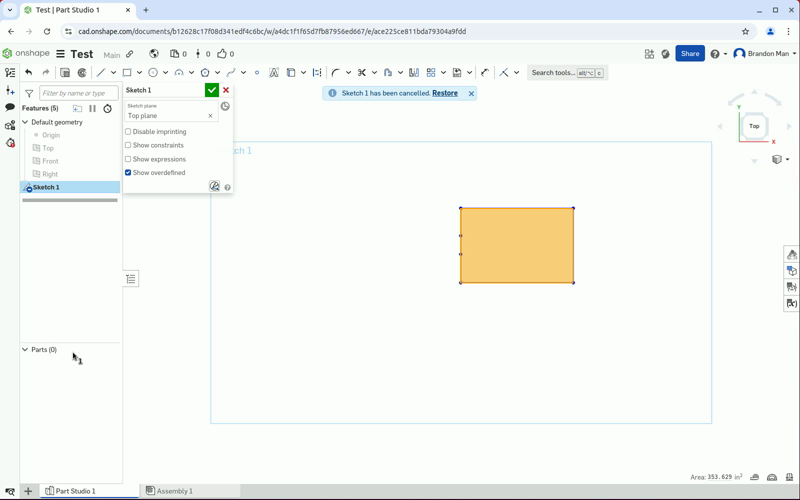
key(shift+y)
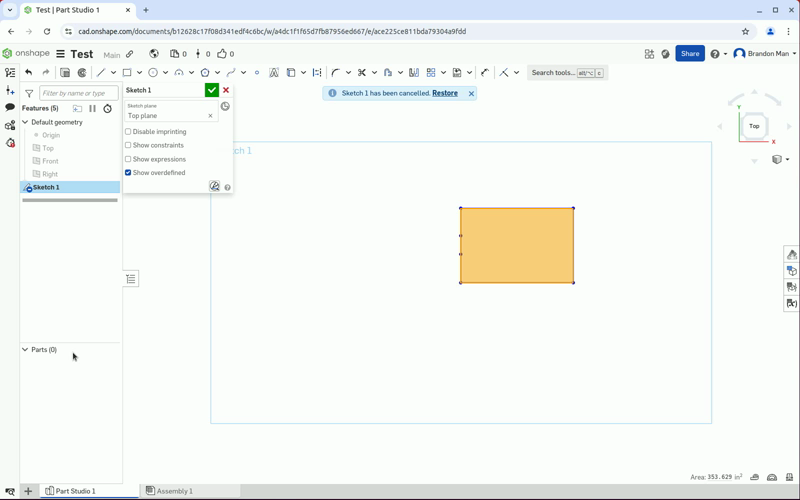
key(shift+e)
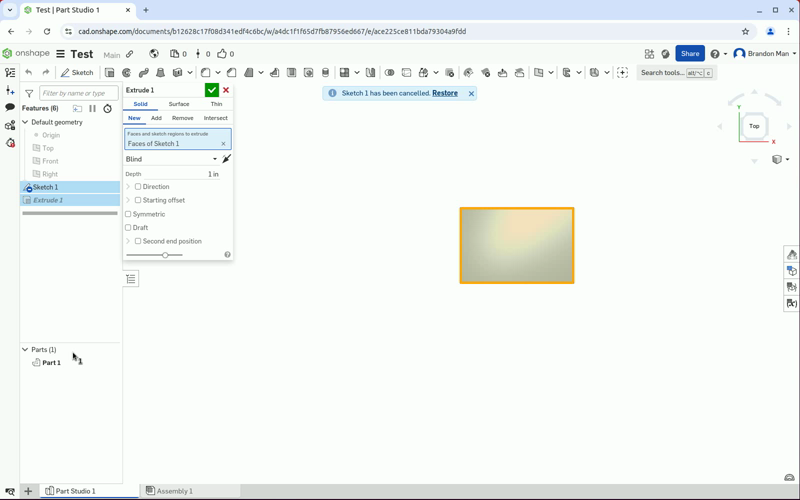
mouse_move(143, 106)
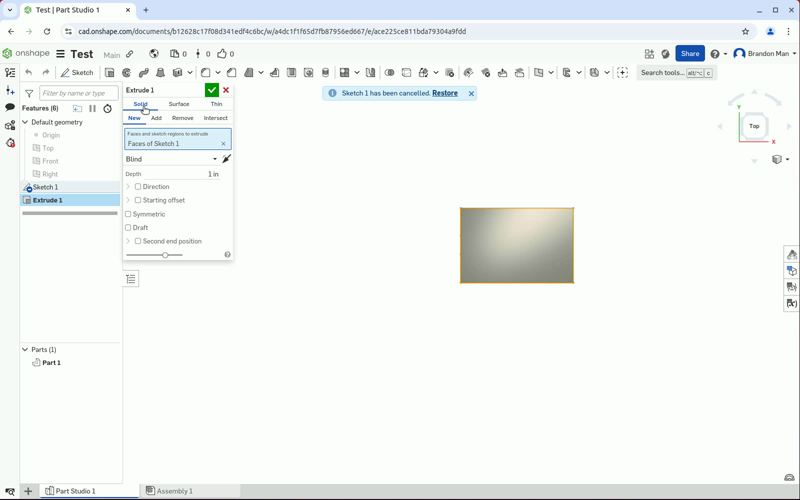
click(143, 106)
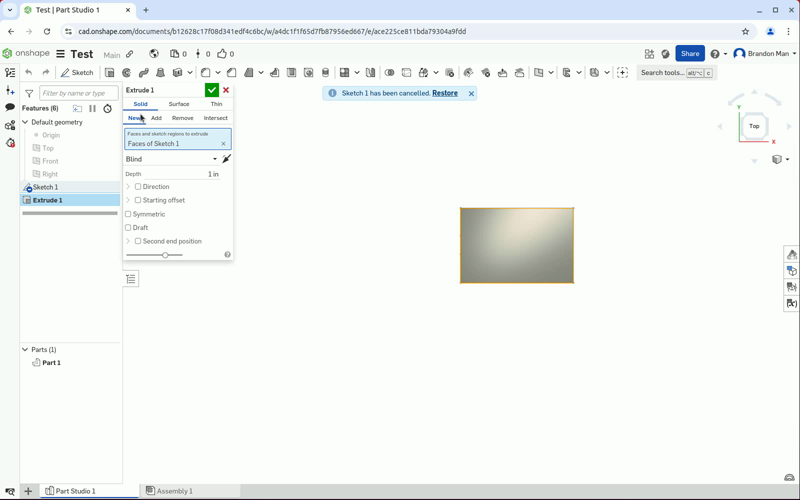
mouse_move(137, 120)
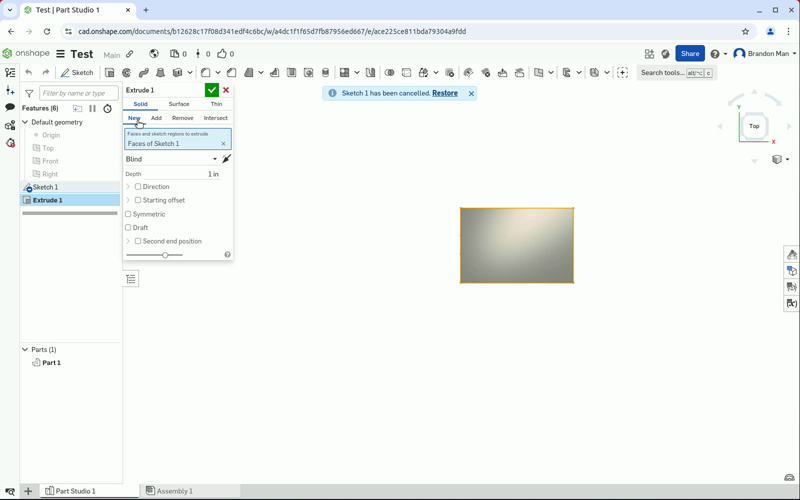
click(137, 120)
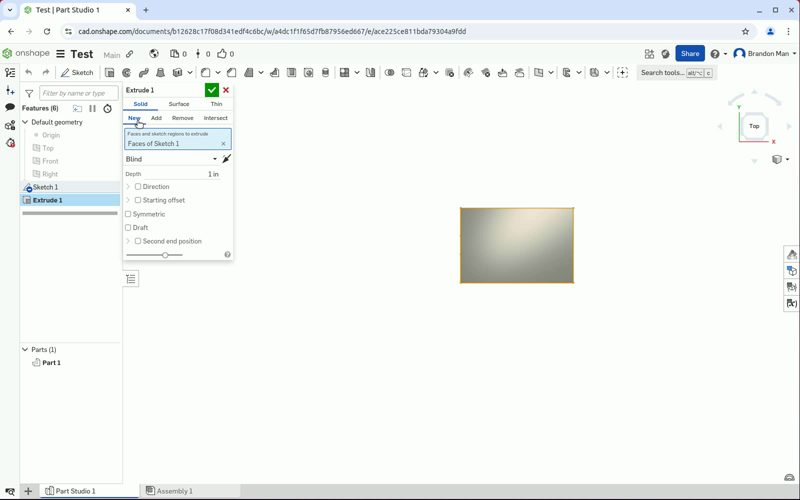
key(tab, 4)
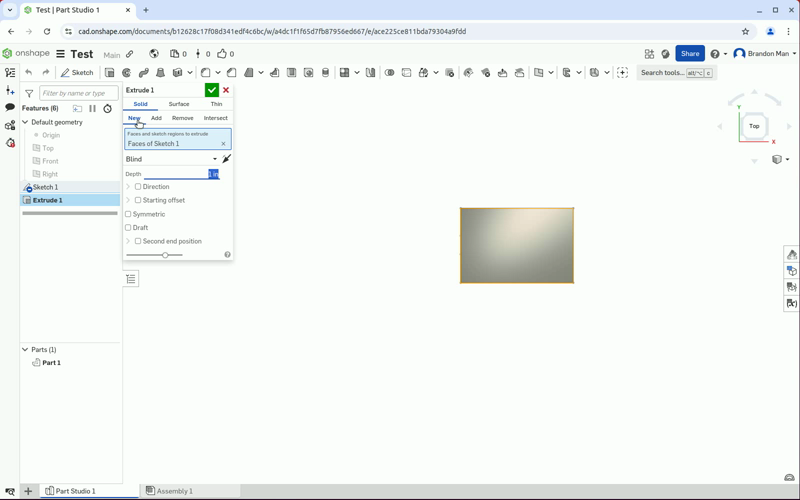
text(1.926)
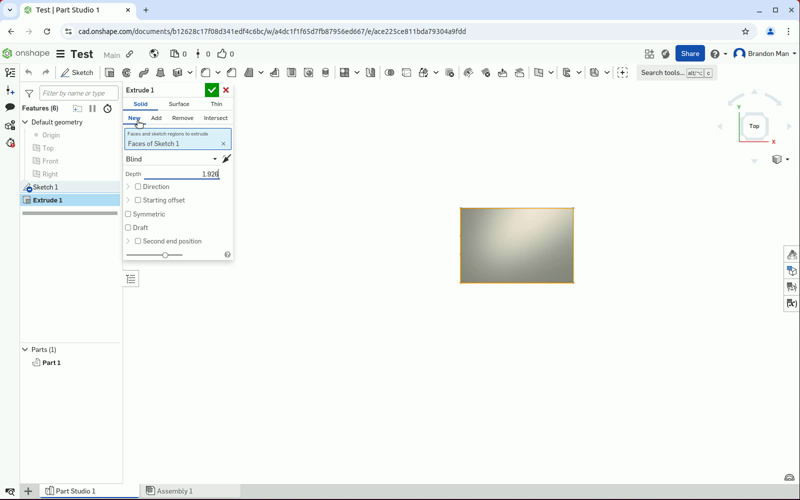
key(enter)
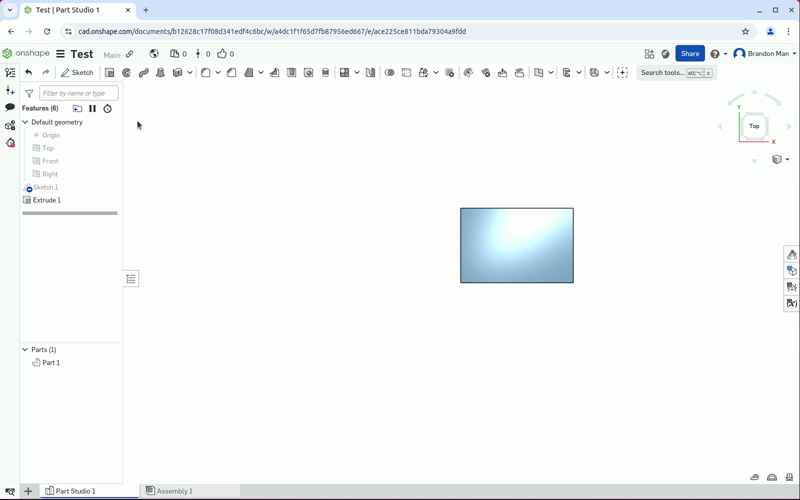
key(shift+h)
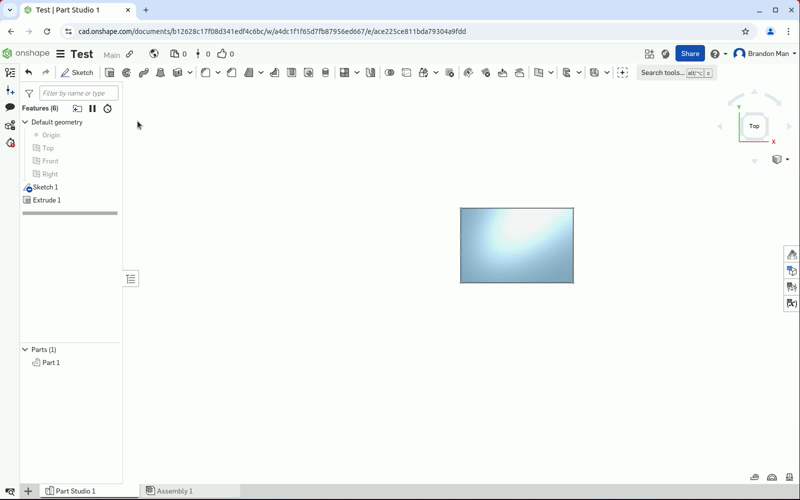
key(shift+h)
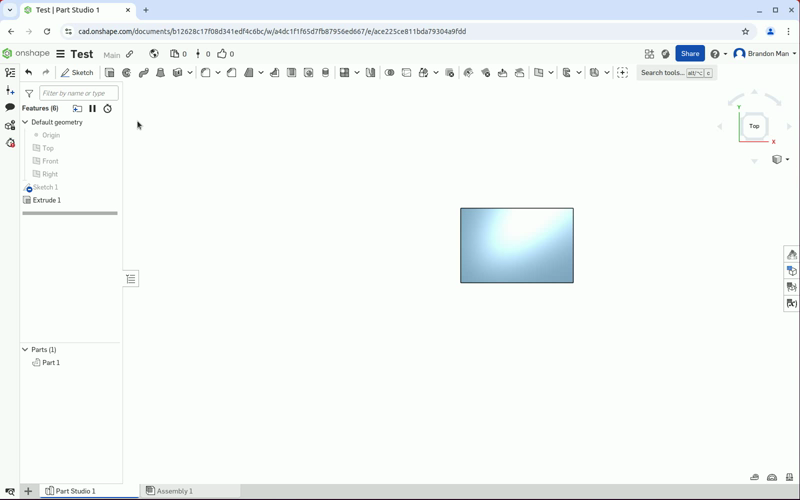
mouse_move(73, 189)
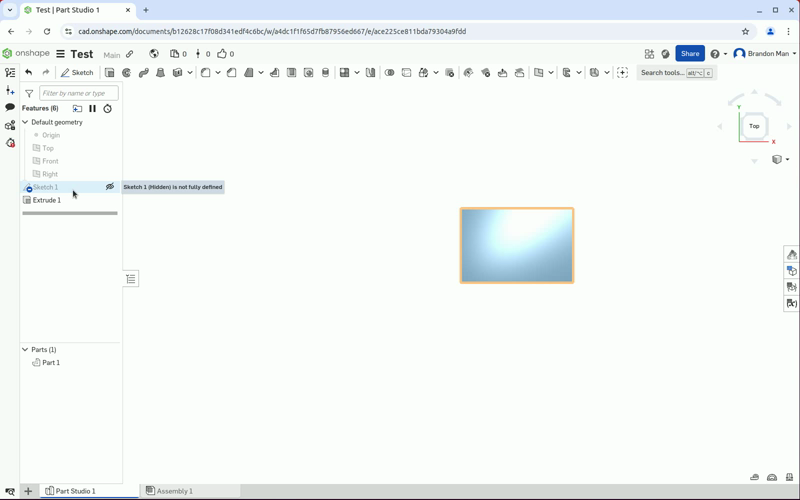
click(73, 189)
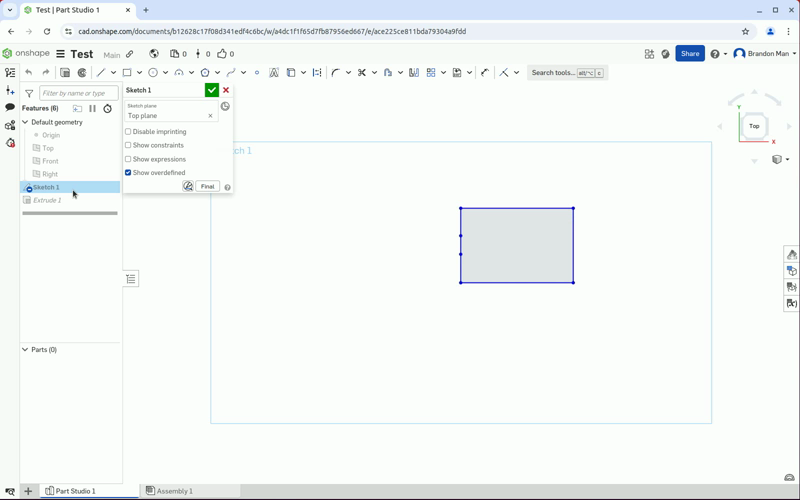
mouse_move(229, 92)
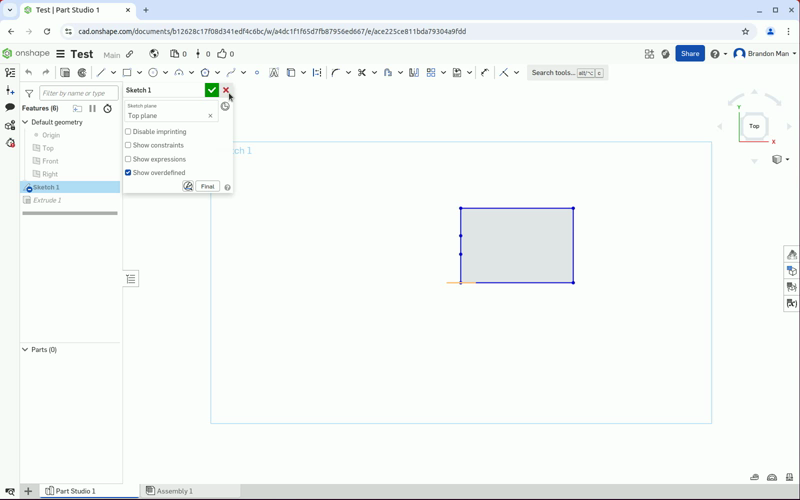
click(229, 92)
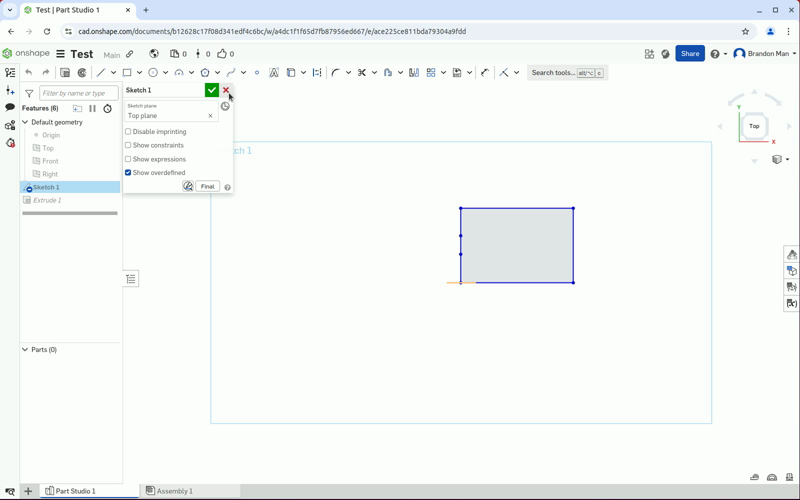
key(shift+s)
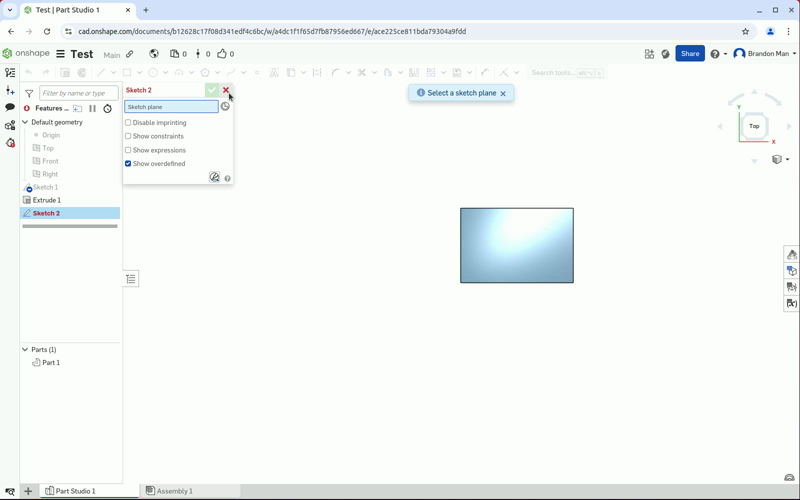
mouse_move(73, 150)
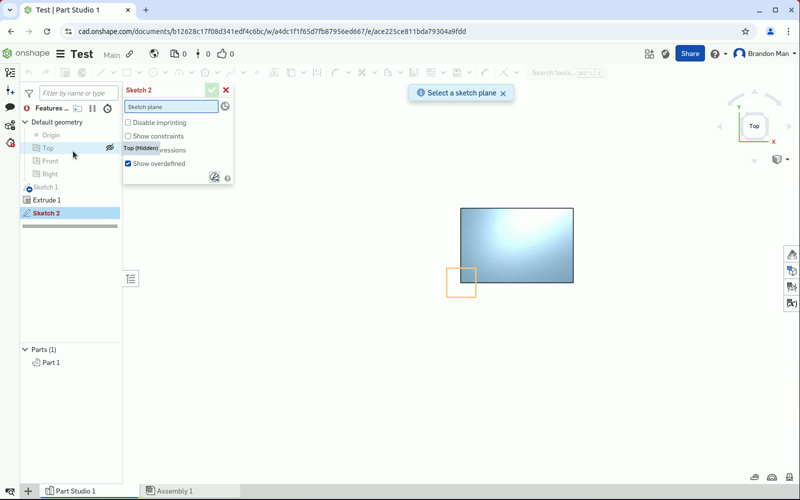
click(73, 150)
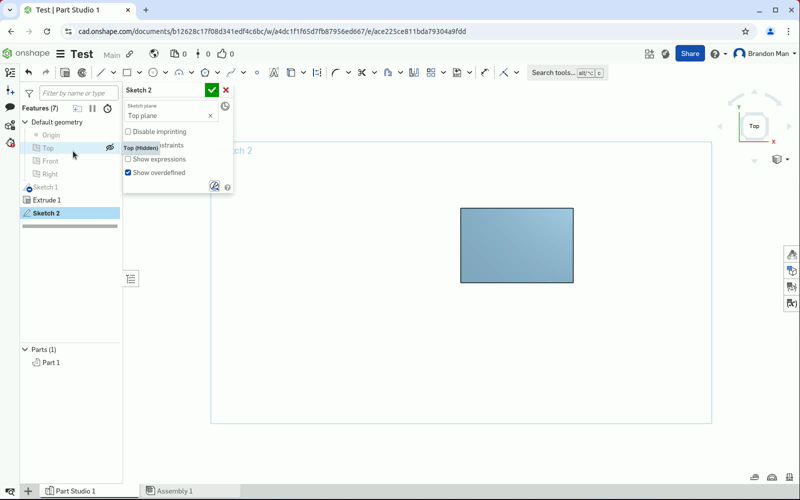
mouse_move(73, 352)
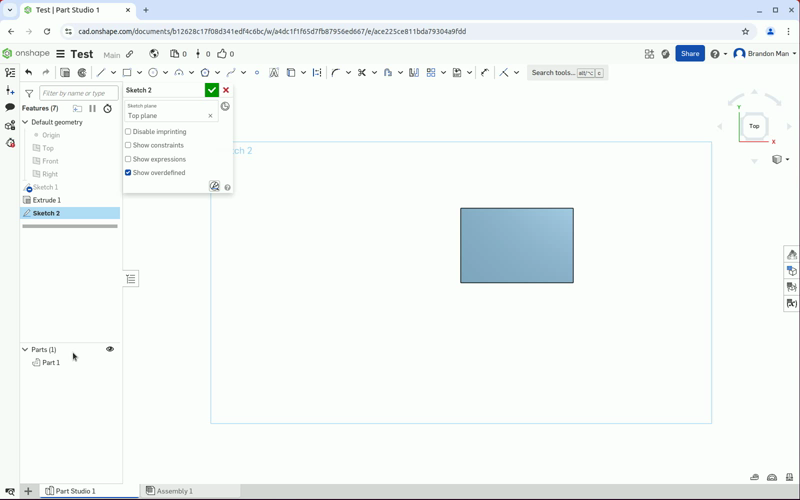
key(y)
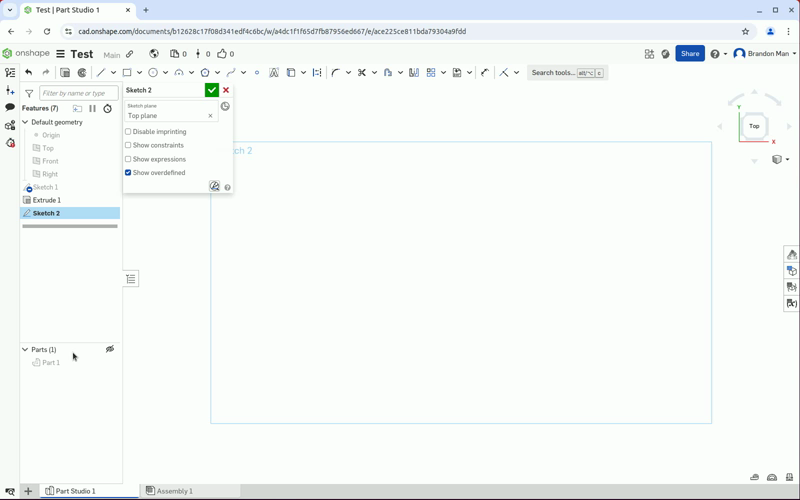
key(l)
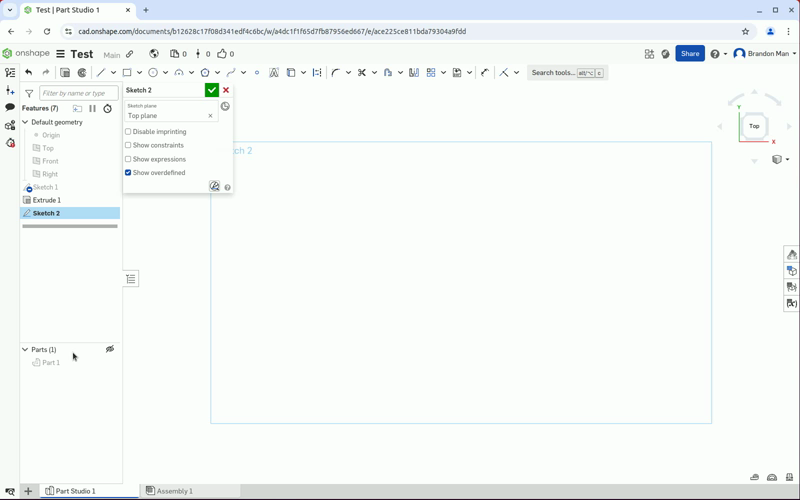
key_down(shift)
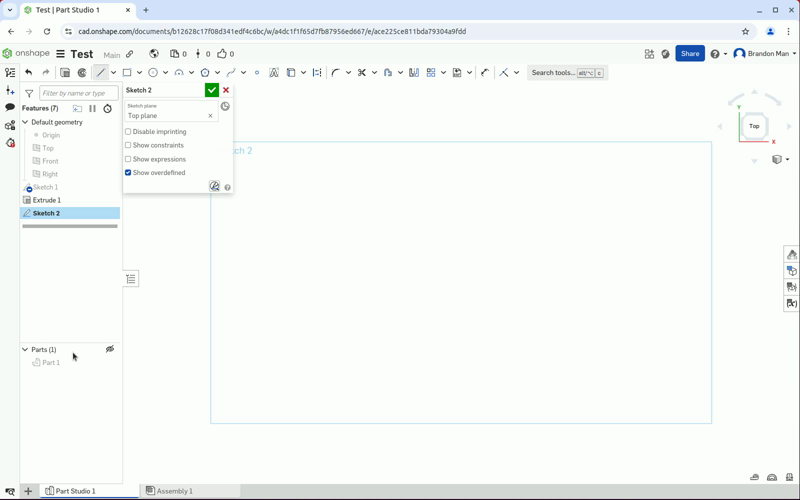
mouse_move(404, 254)
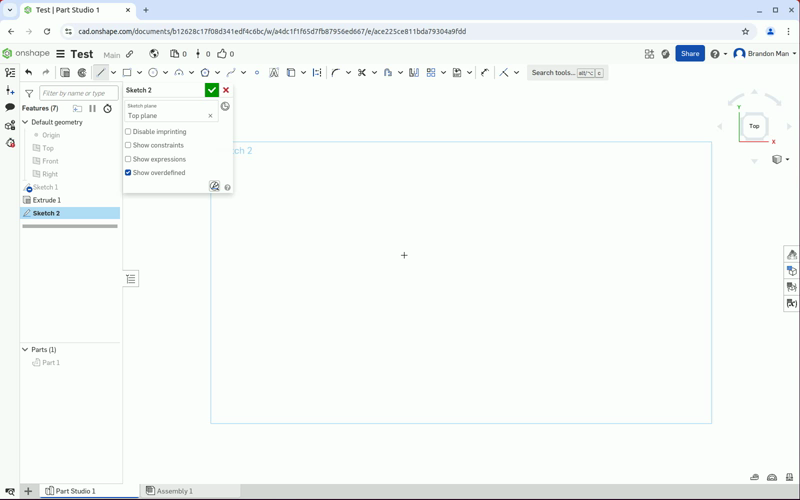
click(404, 254)
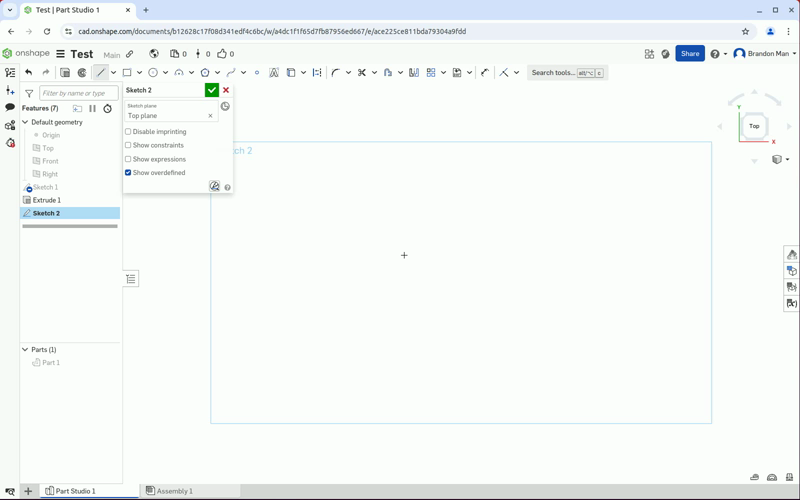
key_up(shift)
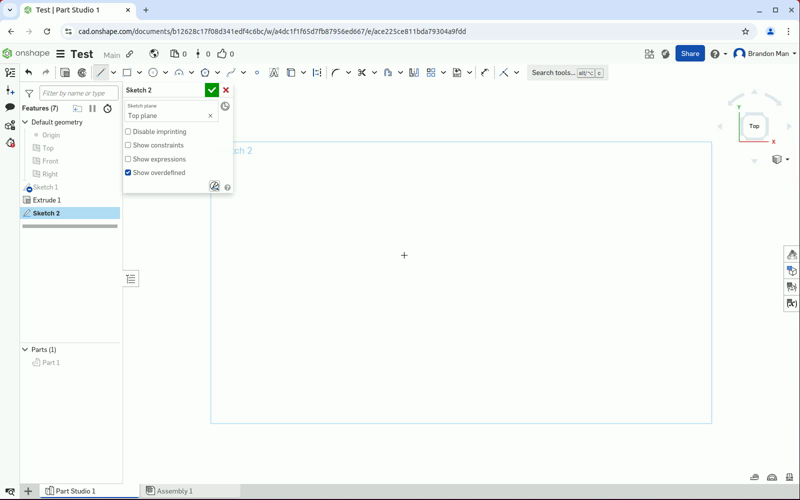
key_down(shift)
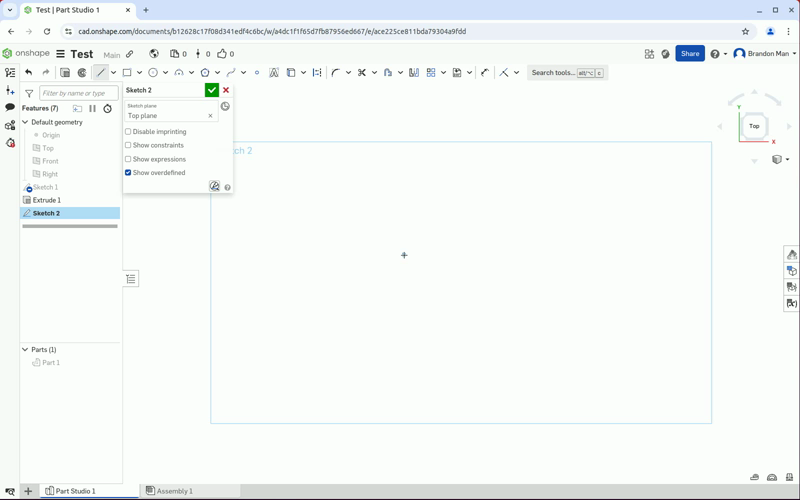
mouse_move(434, 254)
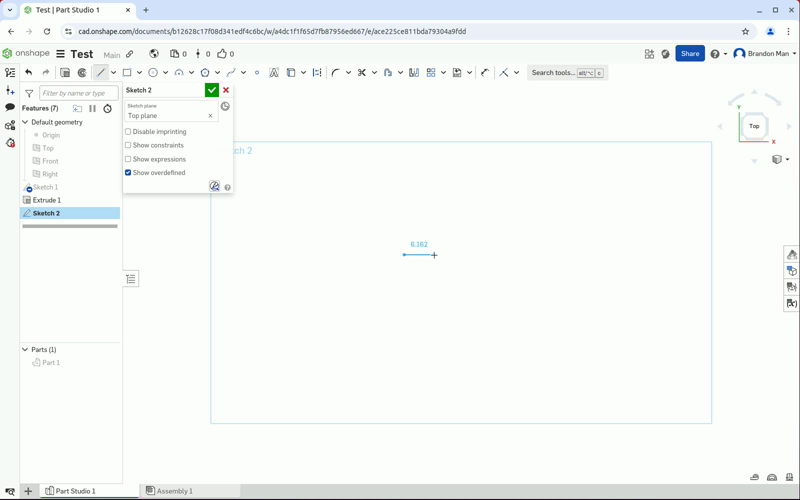
mouse_move(461, 254)
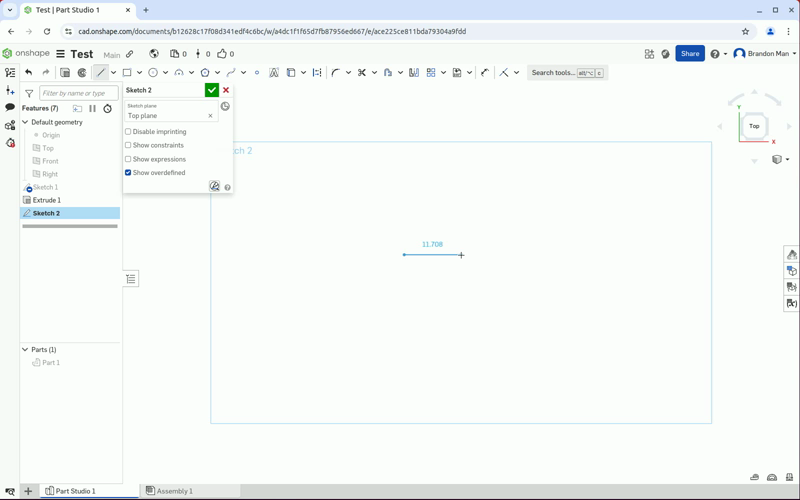
click(461, 254)
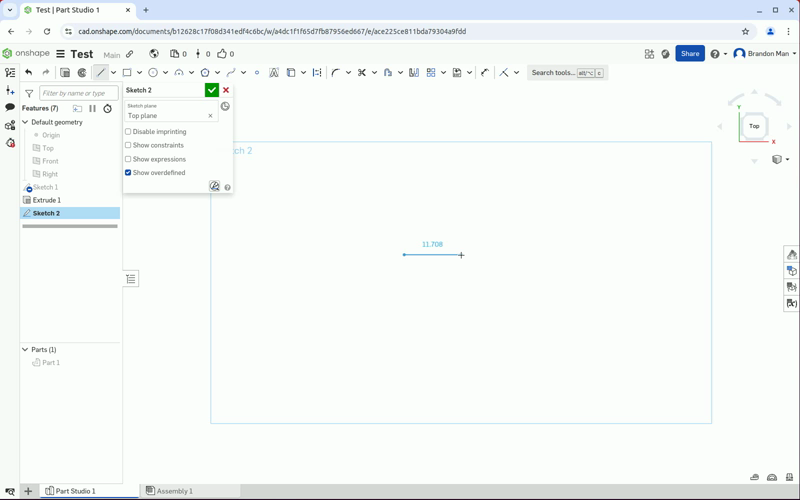
key_up(shift)
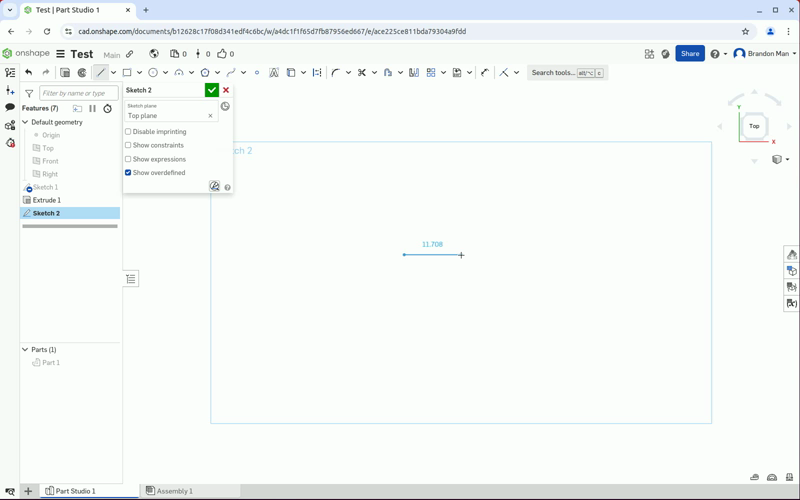
key_down(shift)
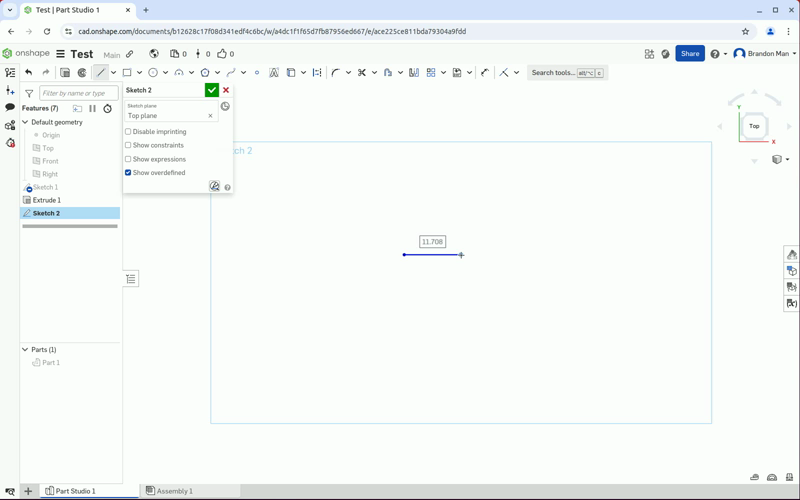
mouse_move(491, 254)
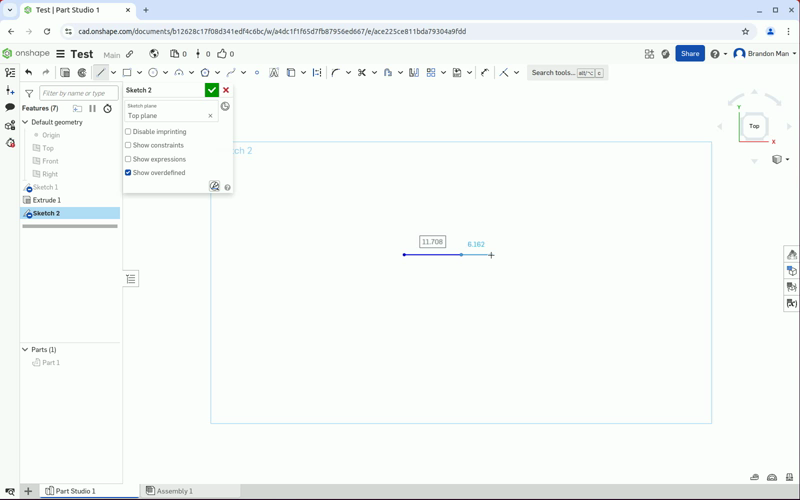
mouse_move(461, 235)
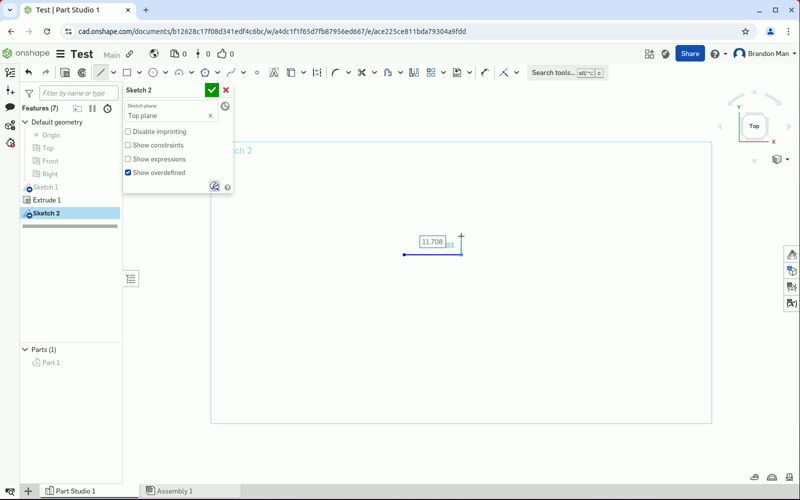
click(461, 235)
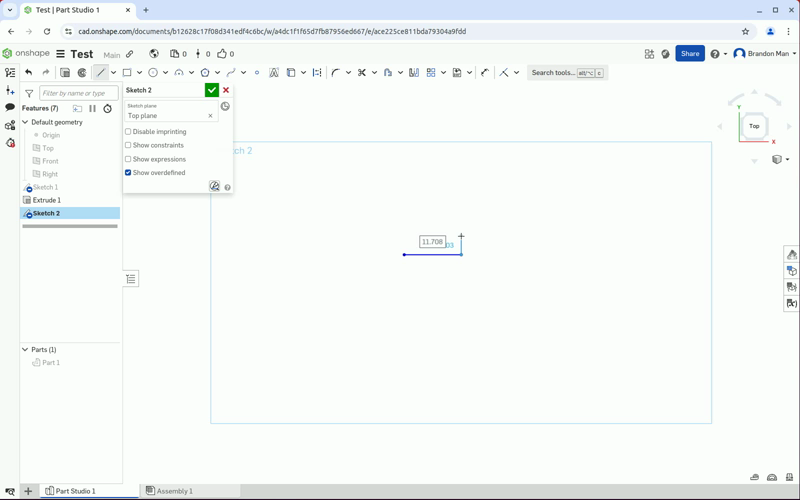
key_up(shift)
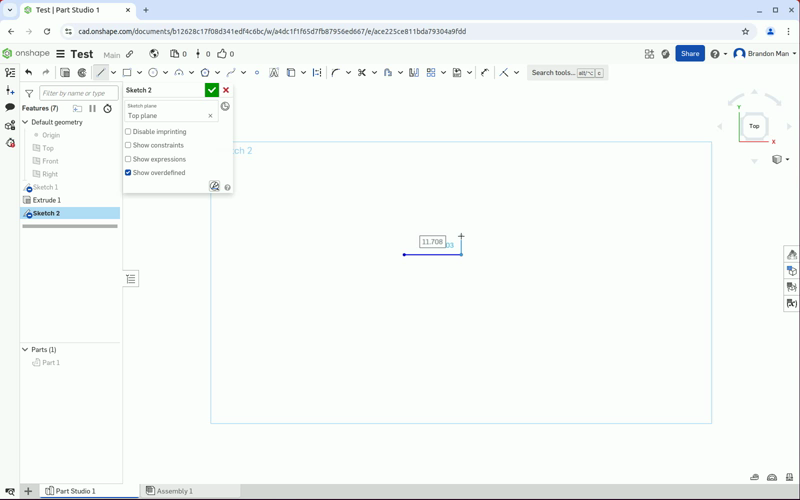
key_down(shift)
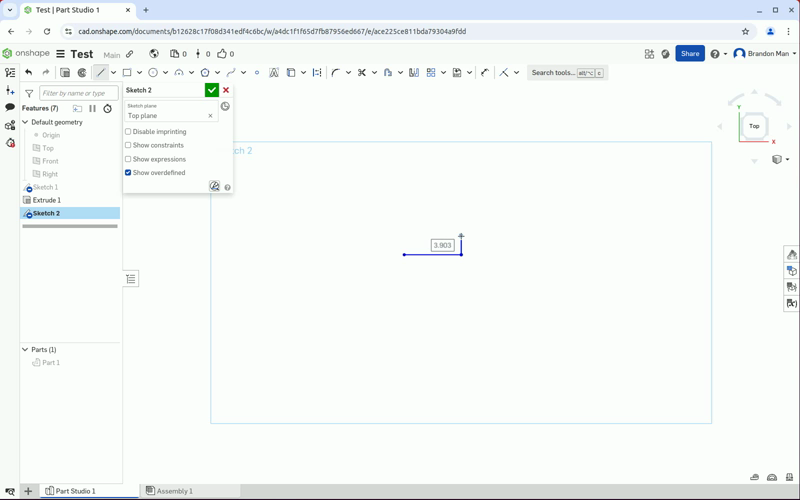
mouse_move(491, 235)
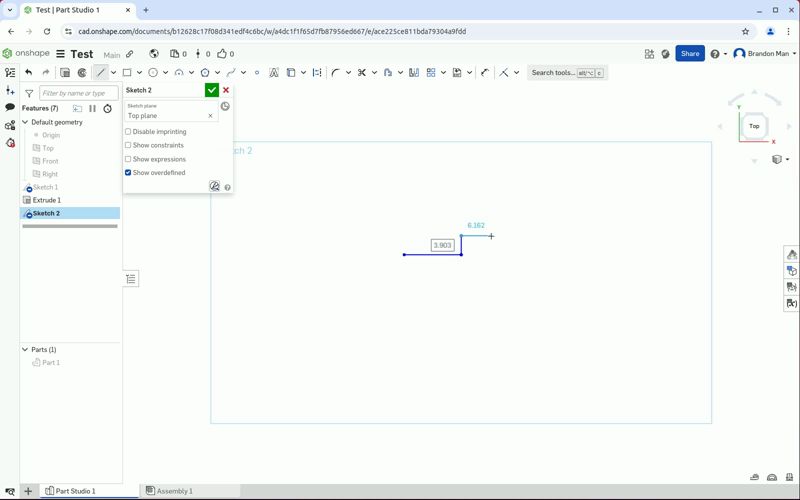
mouse_move(404, 235)
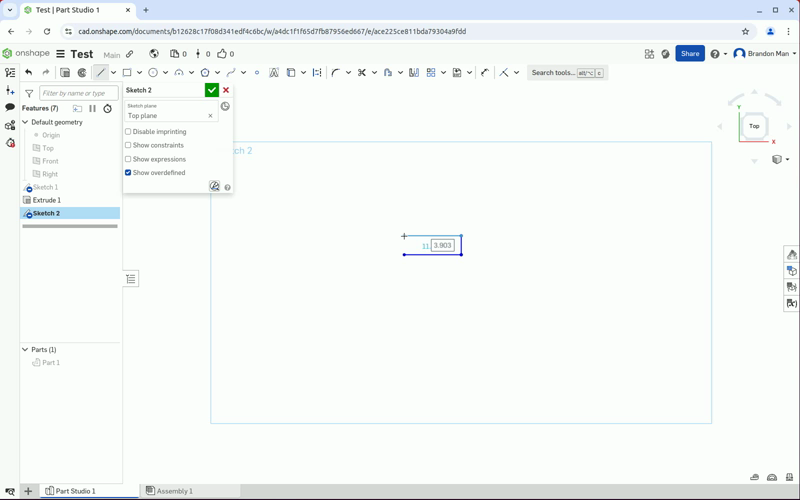
click(404, 235)
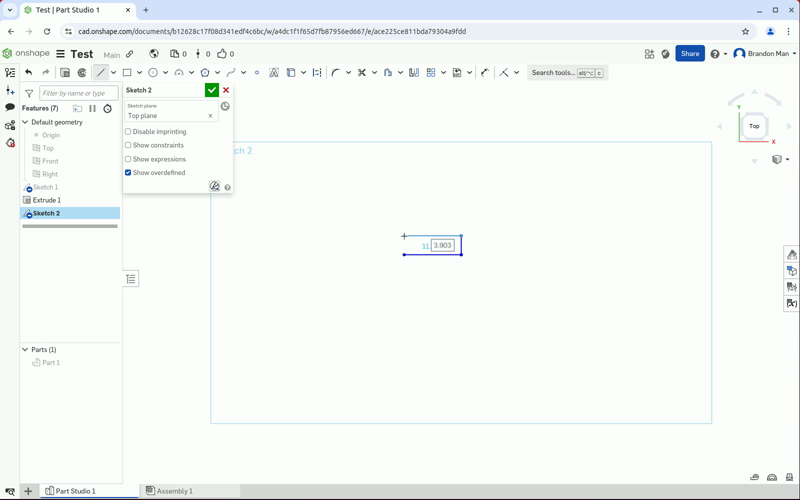
key_up(shift)
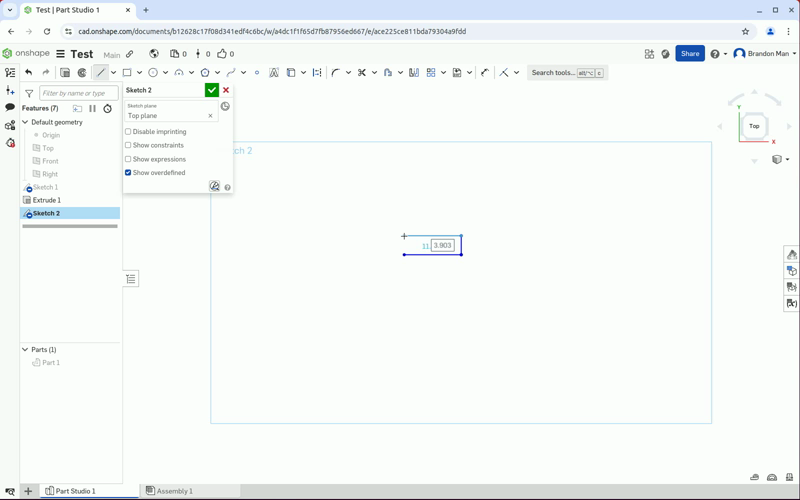
mouse_move(434, 235)
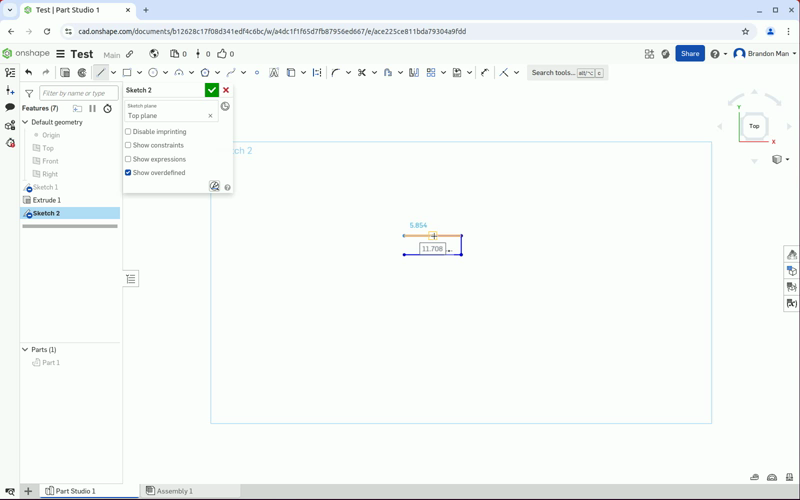
key_down(shift)
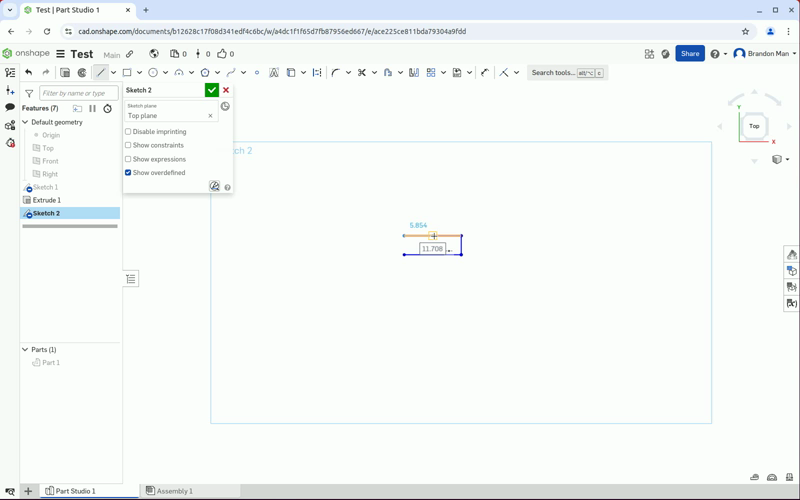
mouse_move(404, 254)
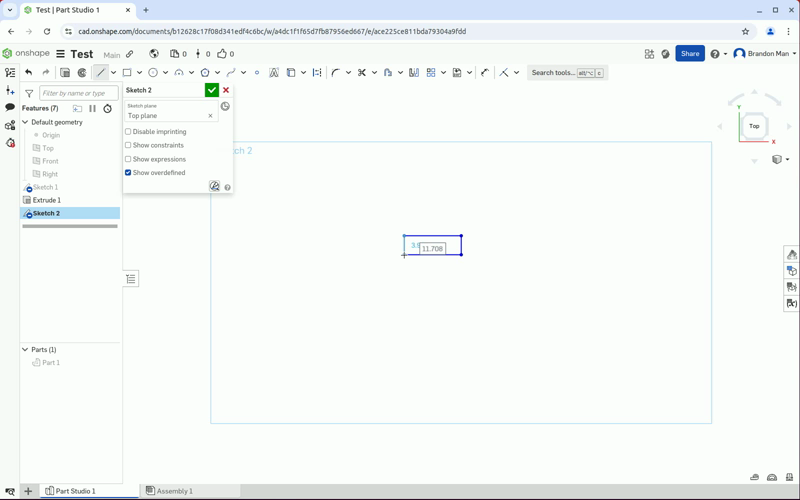
key_up(shift)
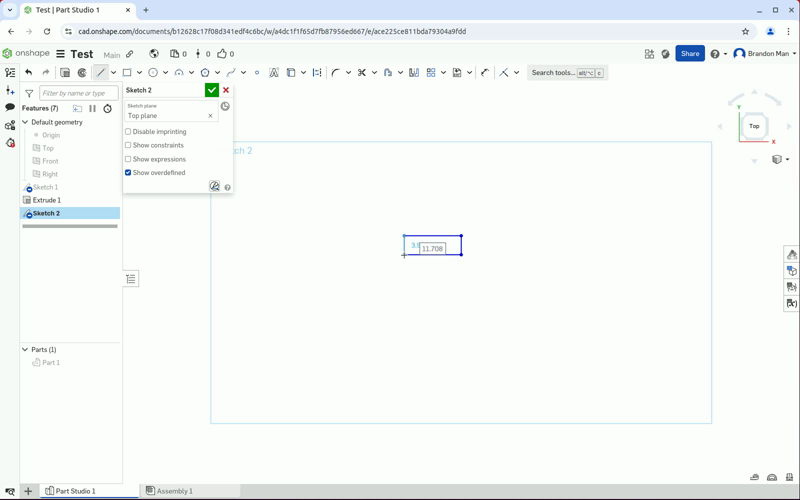
click(404, 254)
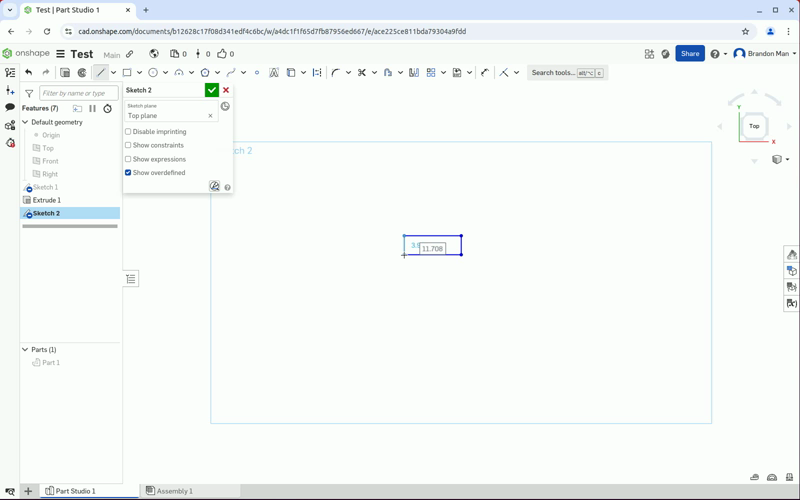
key(esc)
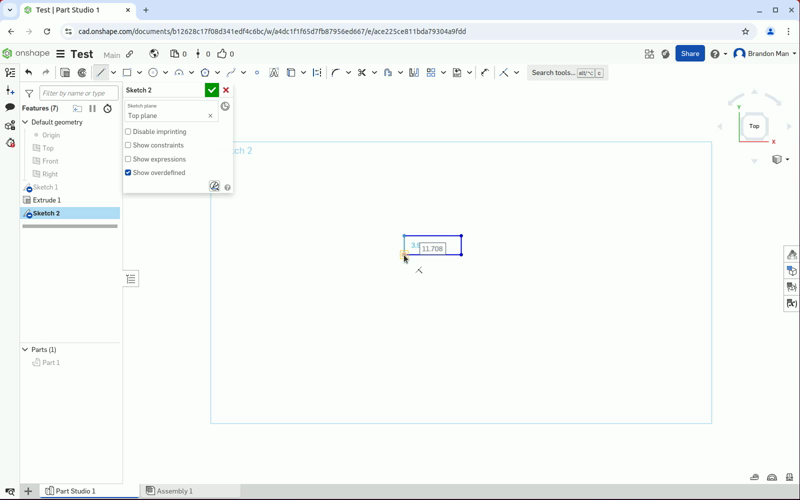
mouse_move(417, 241)
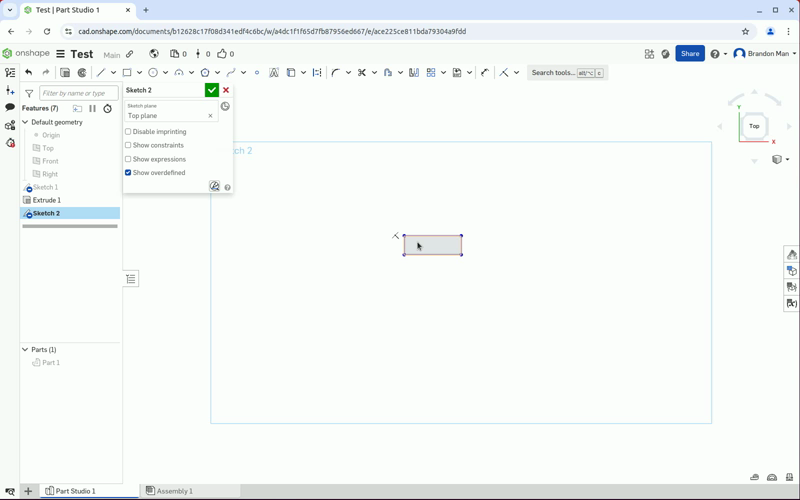
scroll(6)
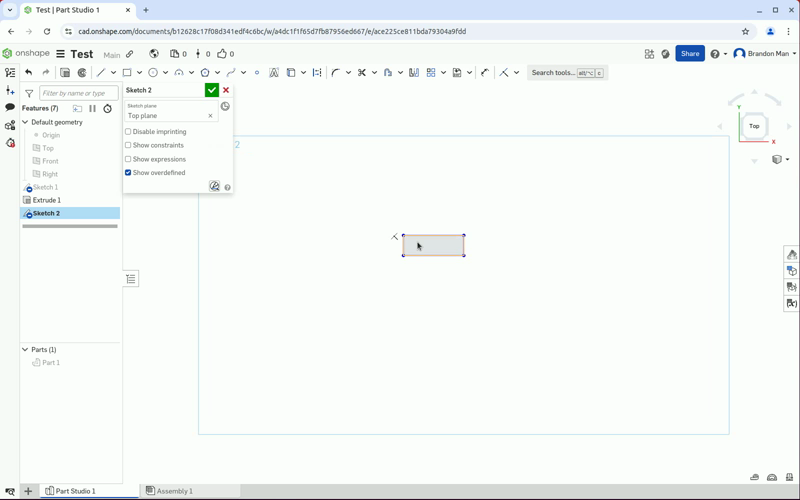
scroll(6)
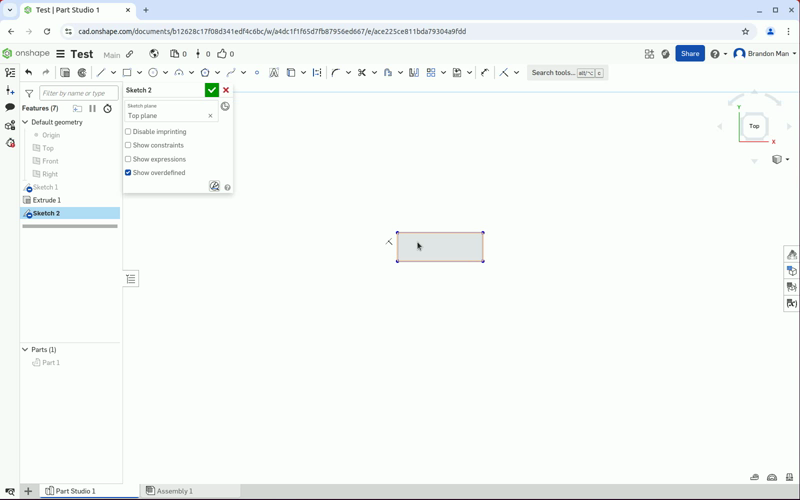
scroll(6)
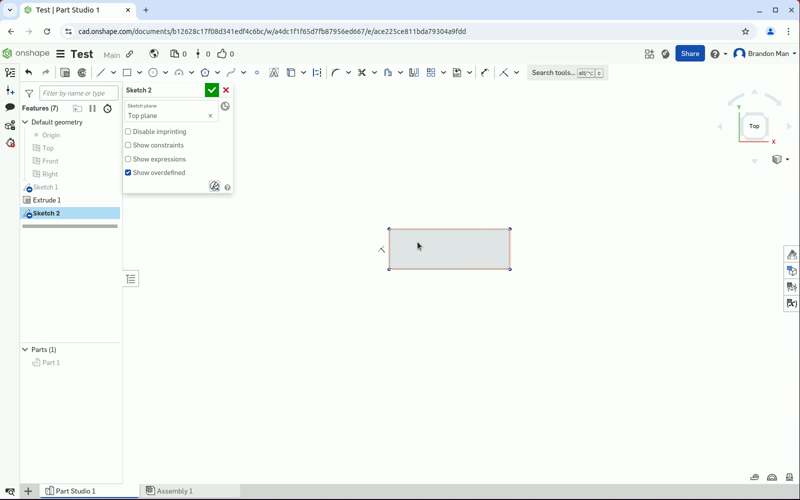
scroll(6)
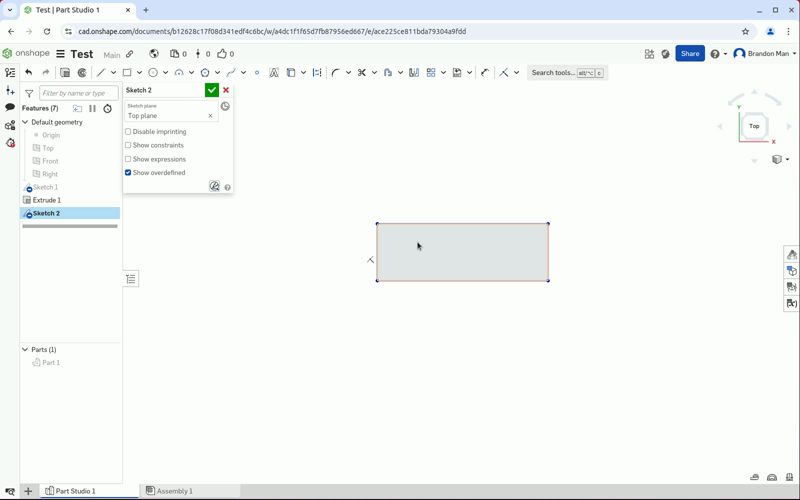
scroll(6)
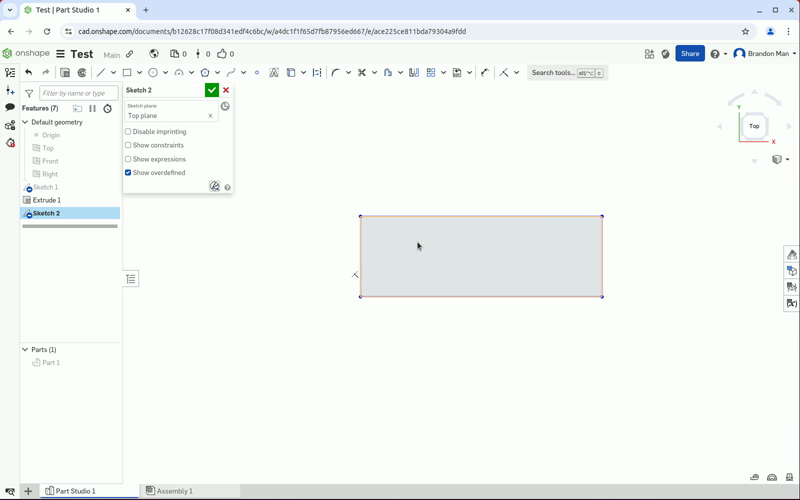
scroll(6)
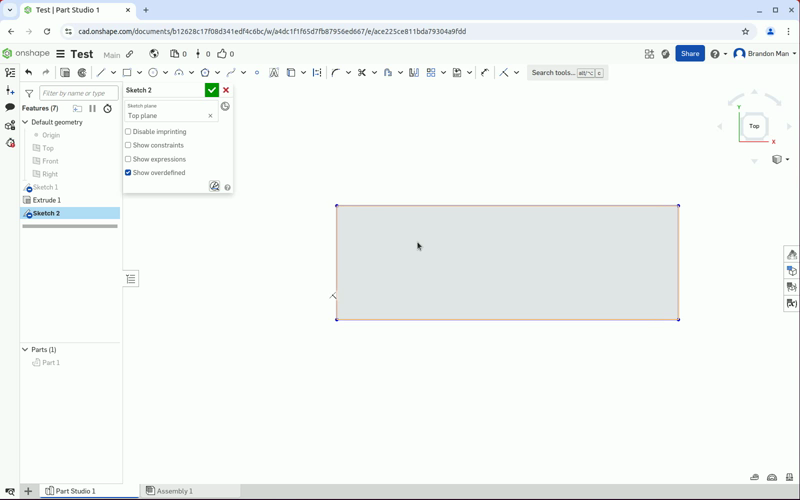
scroll(6)
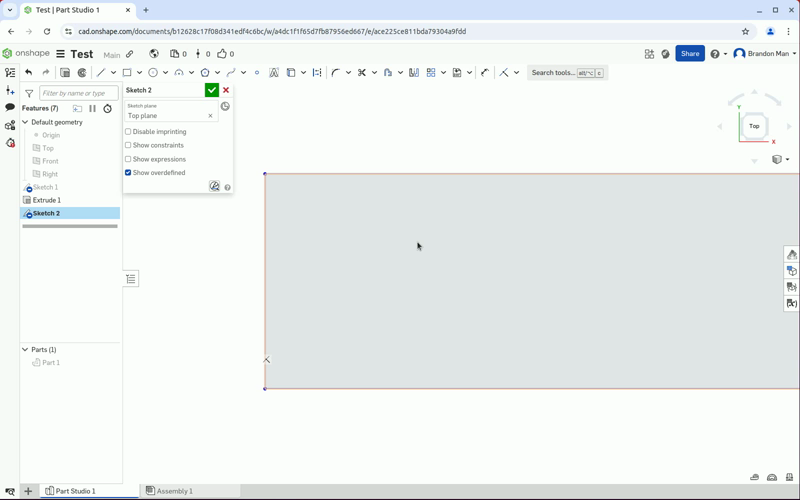
click(417, 241)
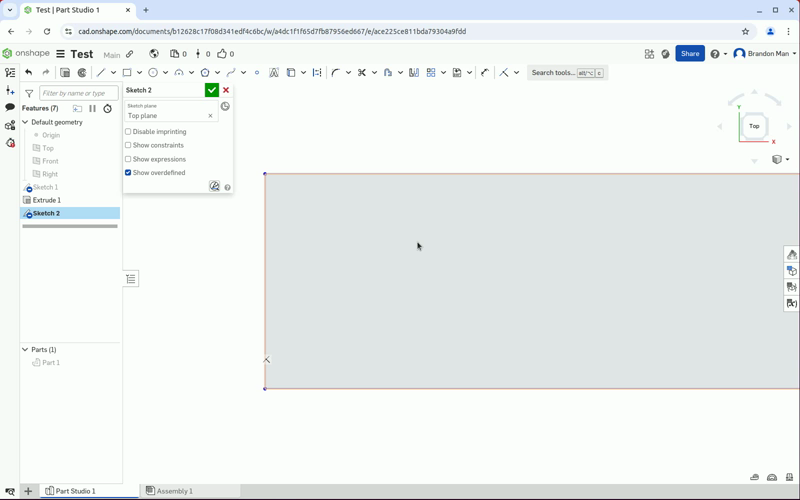
scroll(-6)
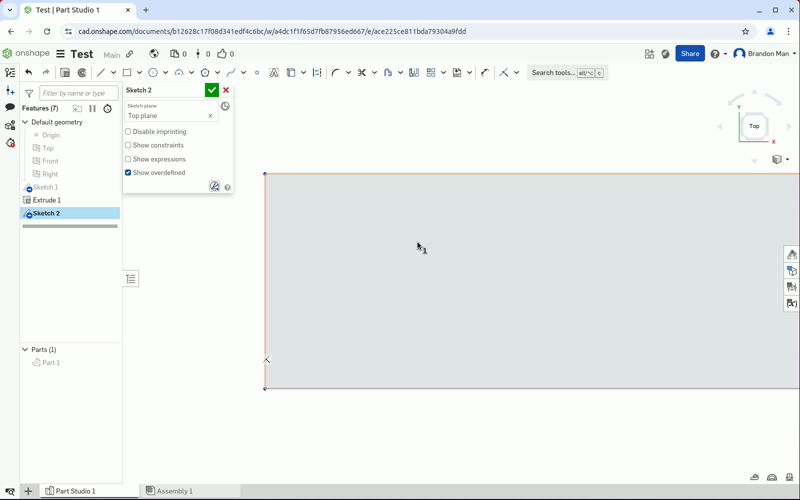
scroll(-6)
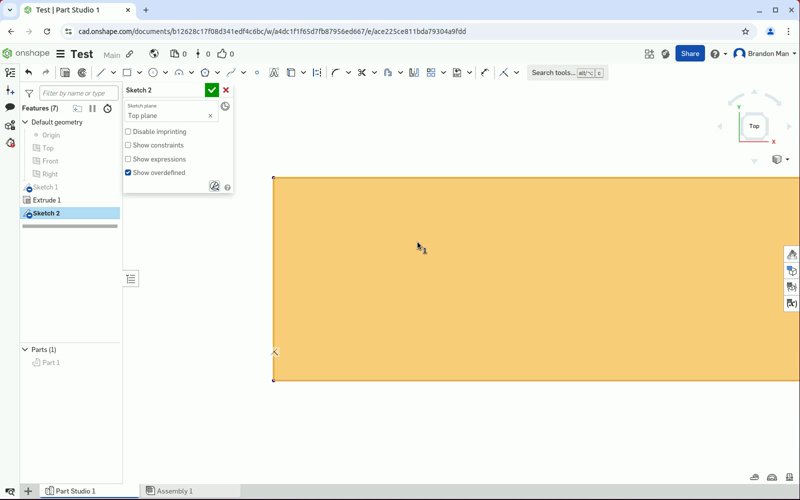
scroll(-6)
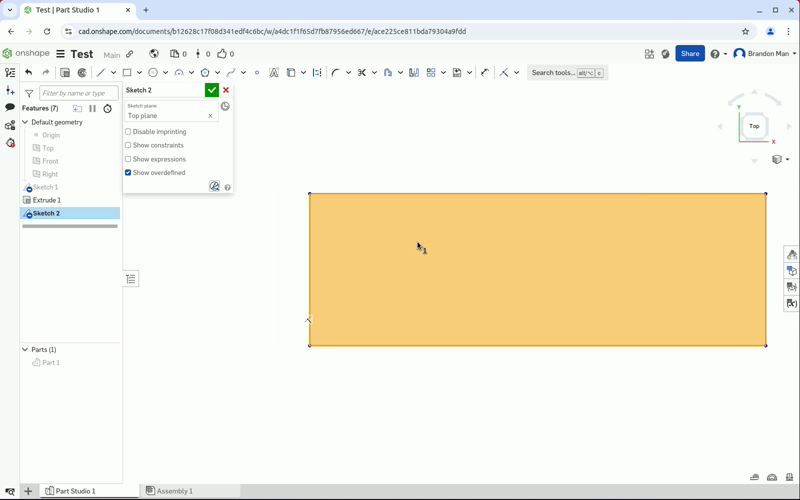
scroll(-6)
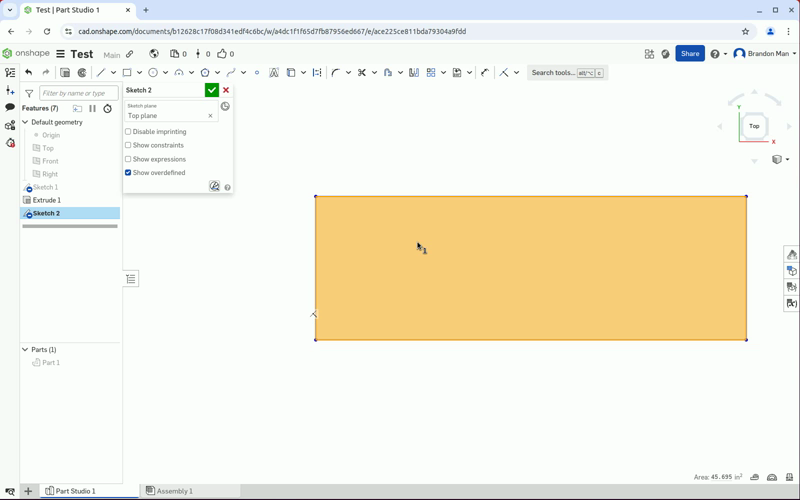
scroll(-6)
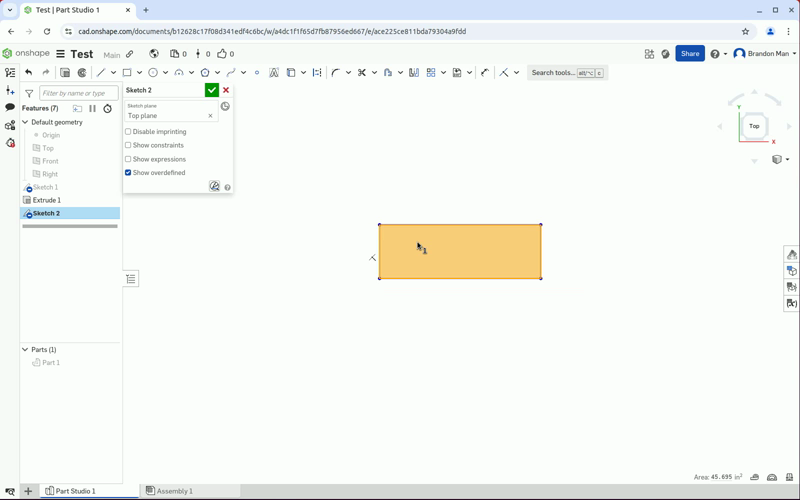
scroll(-6)
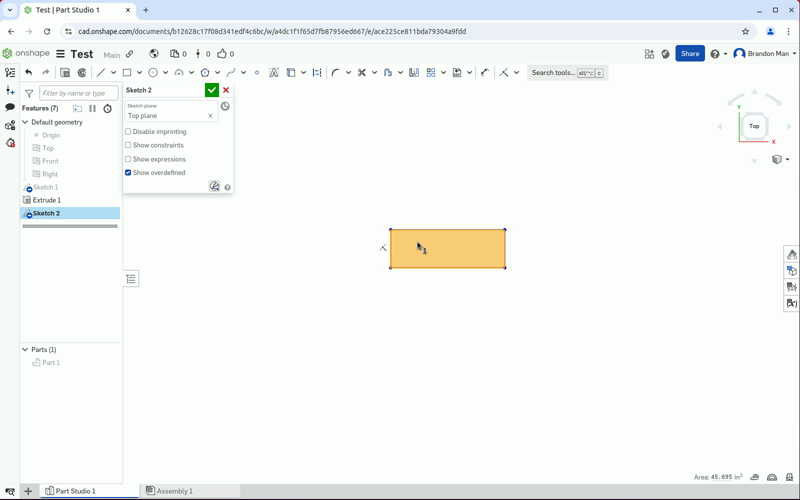
scroll(-6)
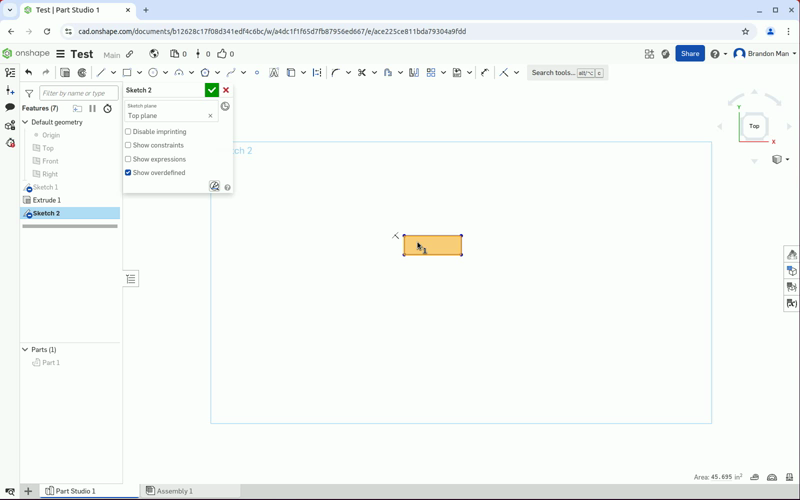
mouse_move(73, 352)
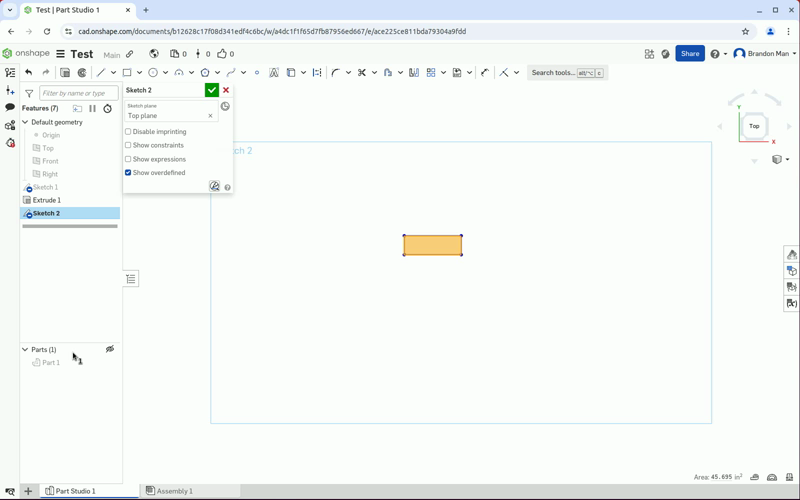
key(shift+y)
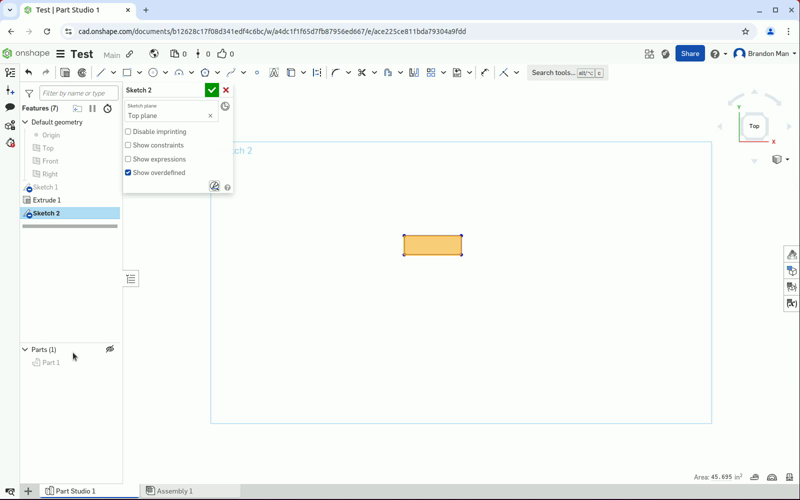
key(shift+e)
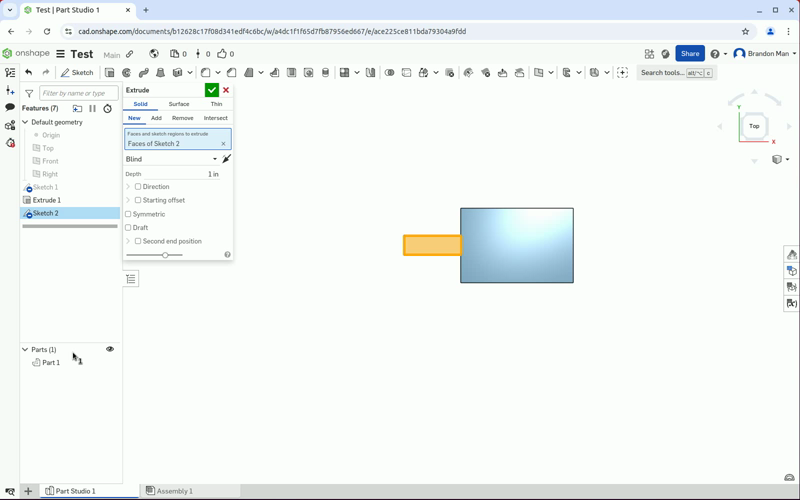
mouse_move(143, 106)
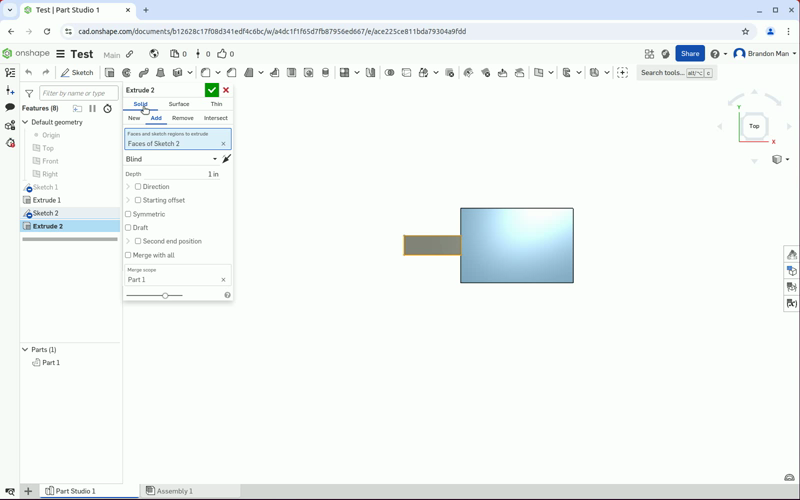
click(143, 106)
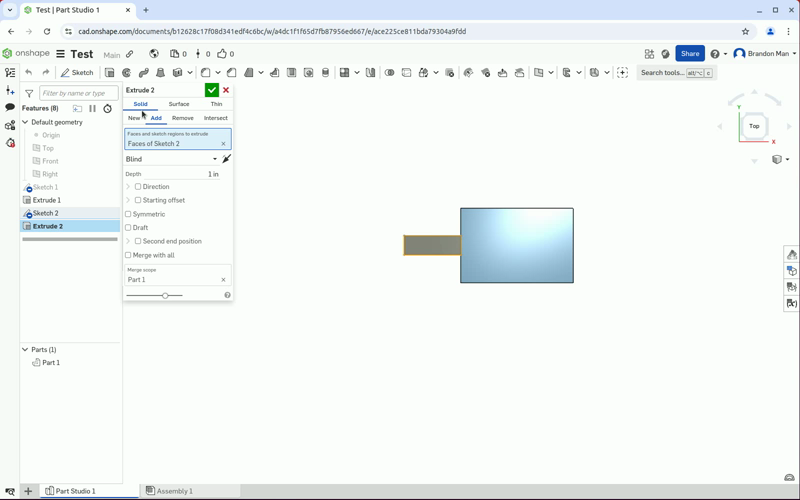
mouse_move(137, 120)
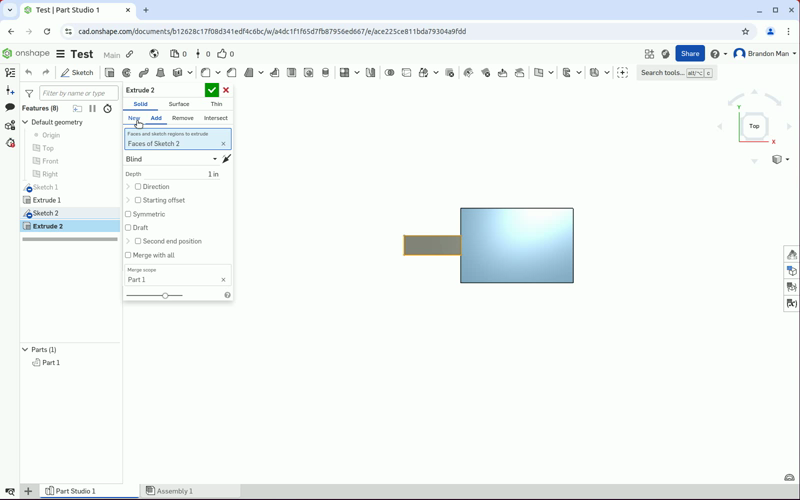
click(137, 120)
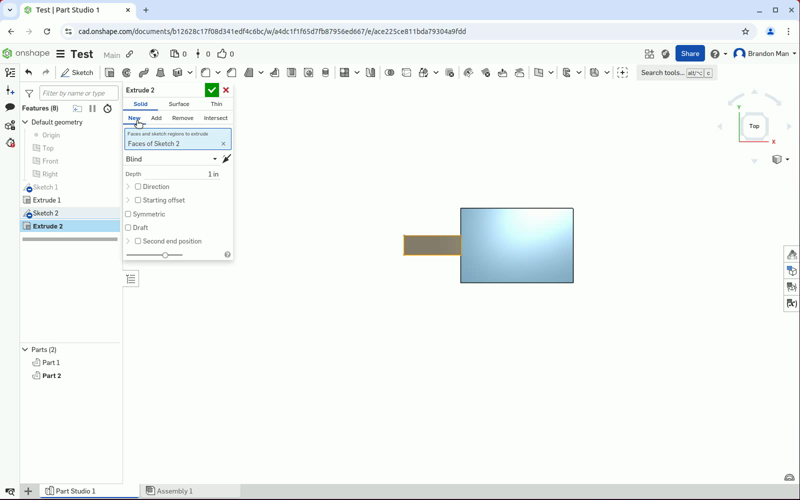
key(tab, 4)
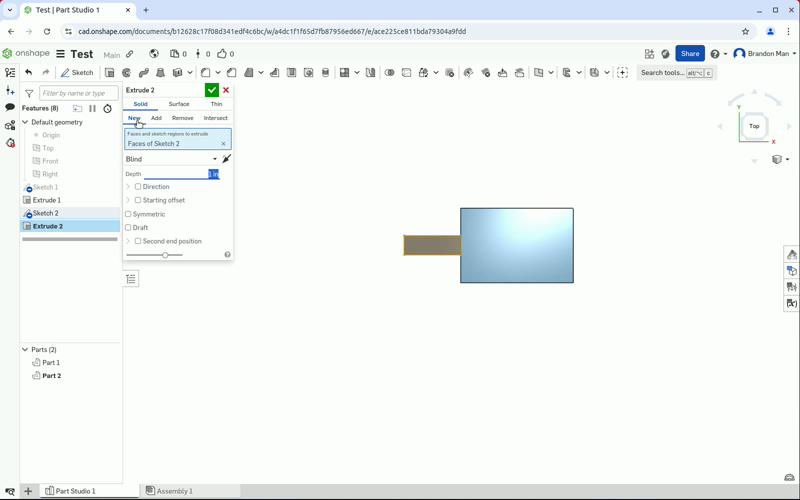
text(1.926)
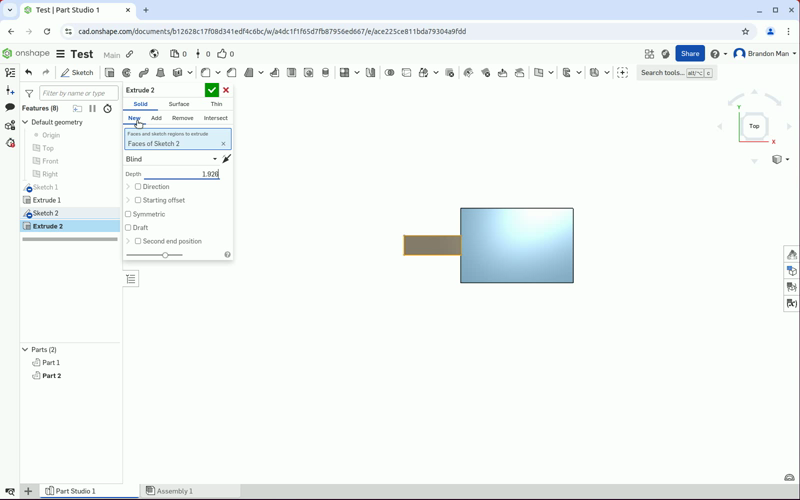
key(enter)
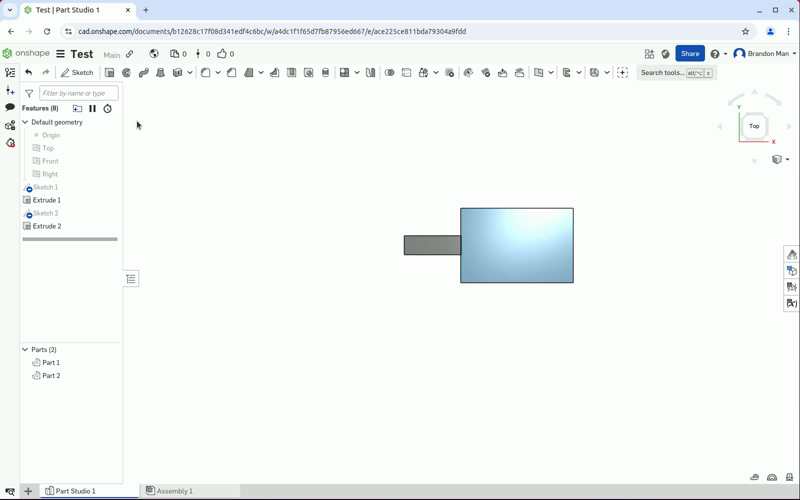
key(shift+h)
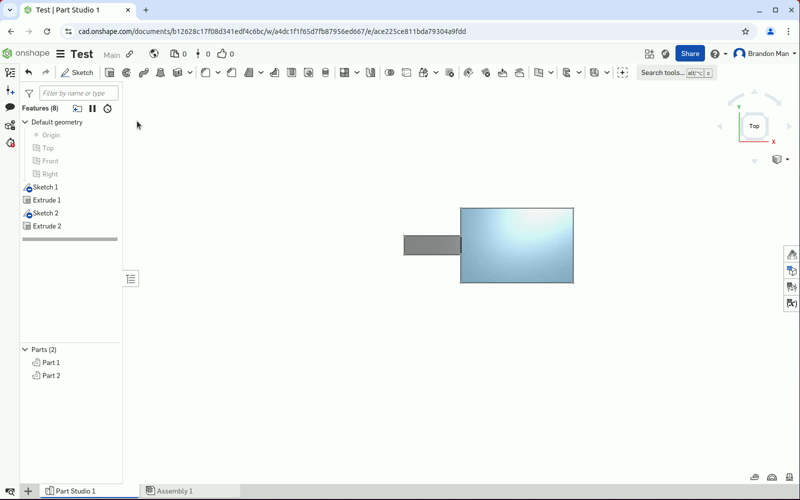
key(shift+h)
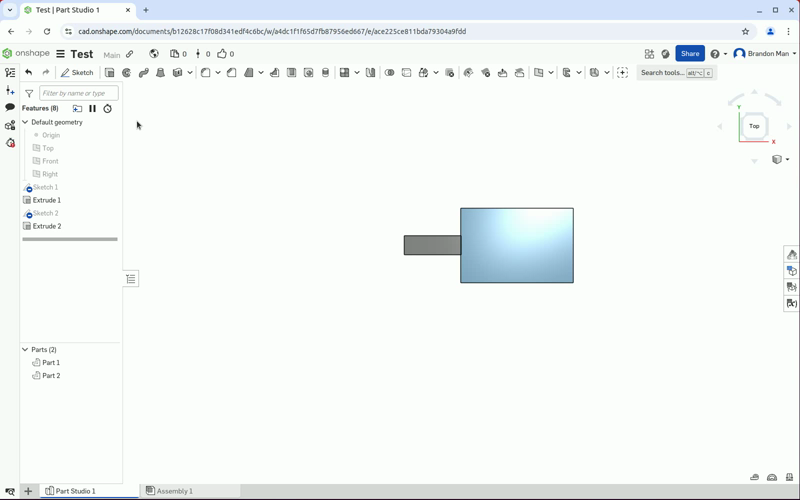
mouse_move(73, 189)
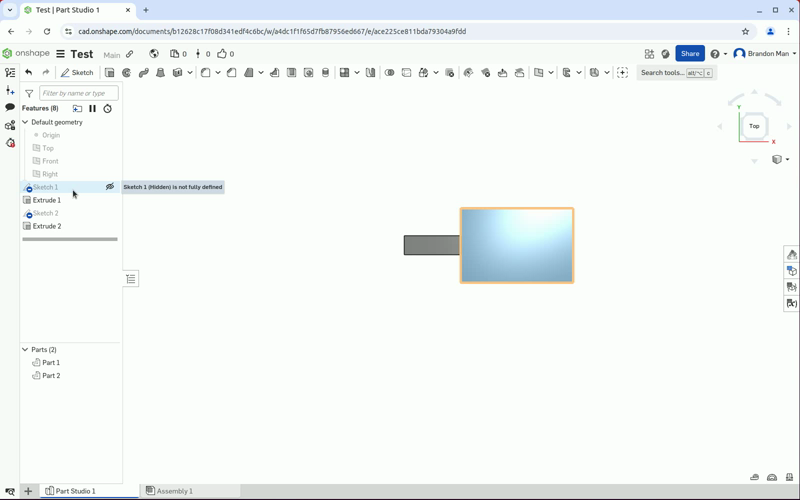
click(73, 189)
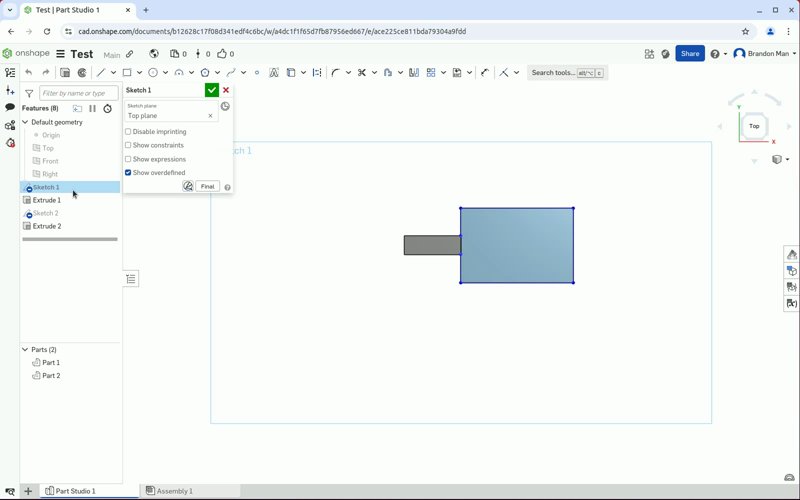
mouse_move(229, 92)
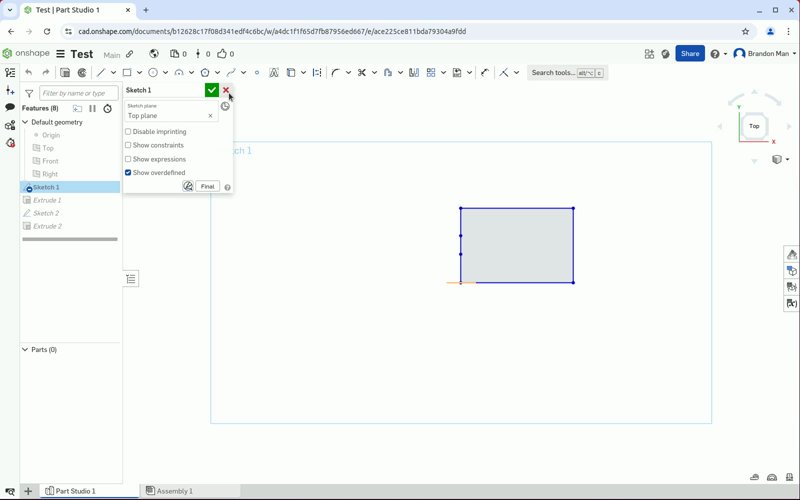
click(229, 92)
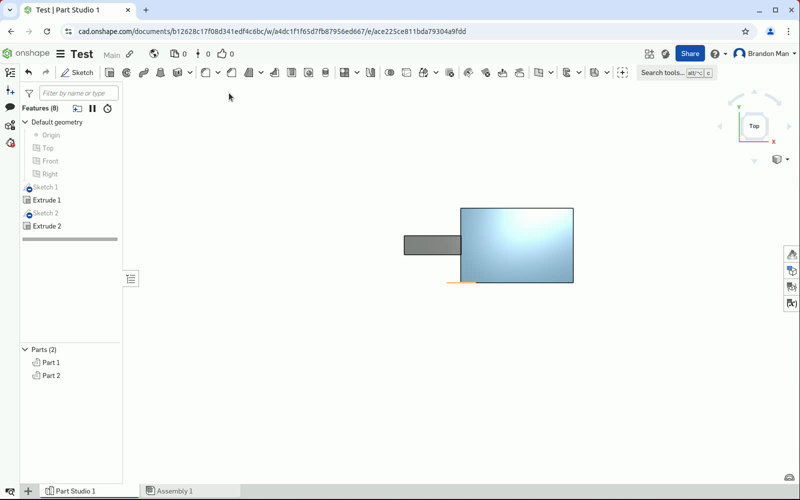
mouse_move(541, 75)
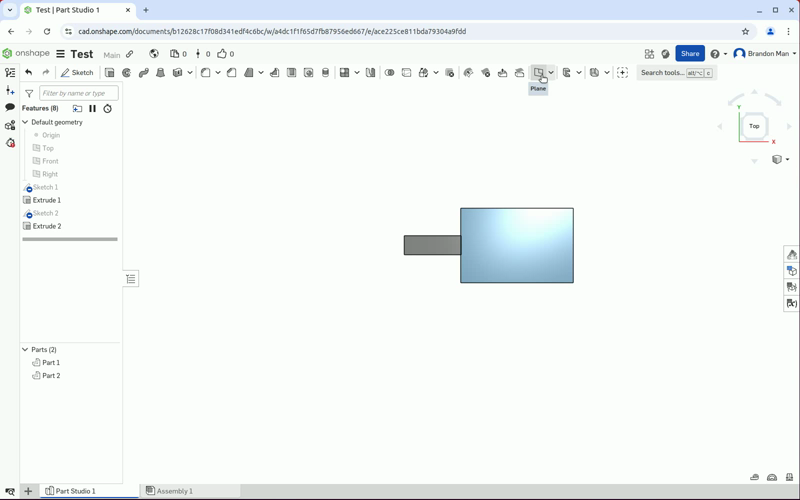
click(541, 75)
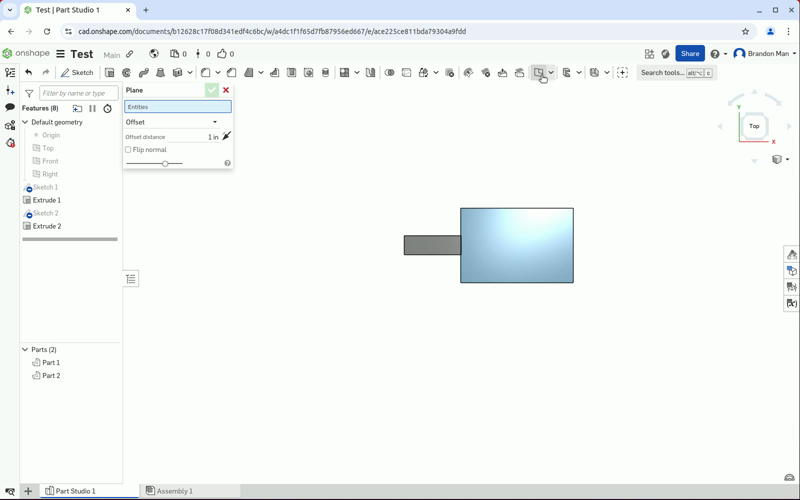
mouse_move(73, 150)
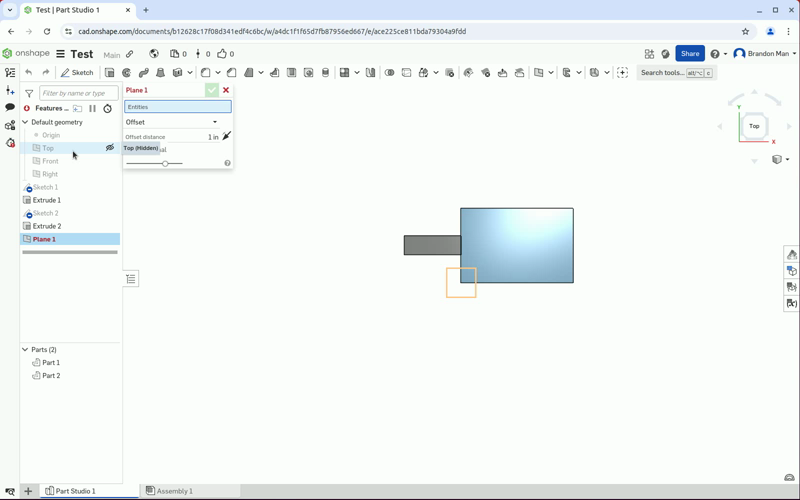
click(73, 150)
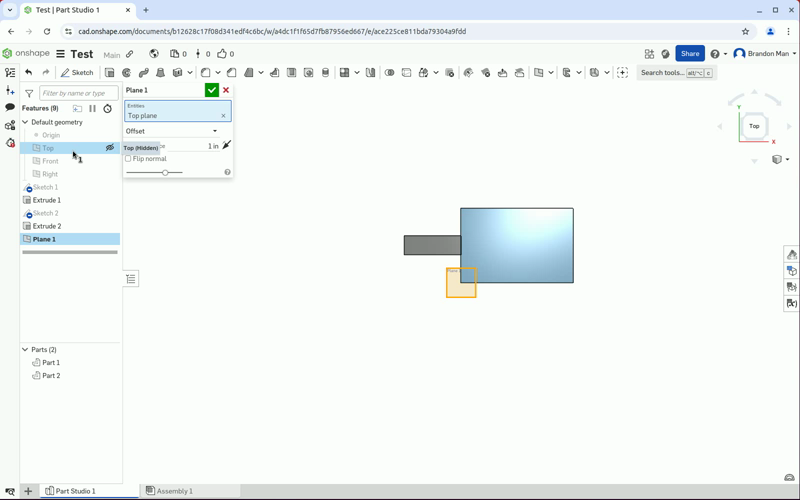
key(tab, 2)
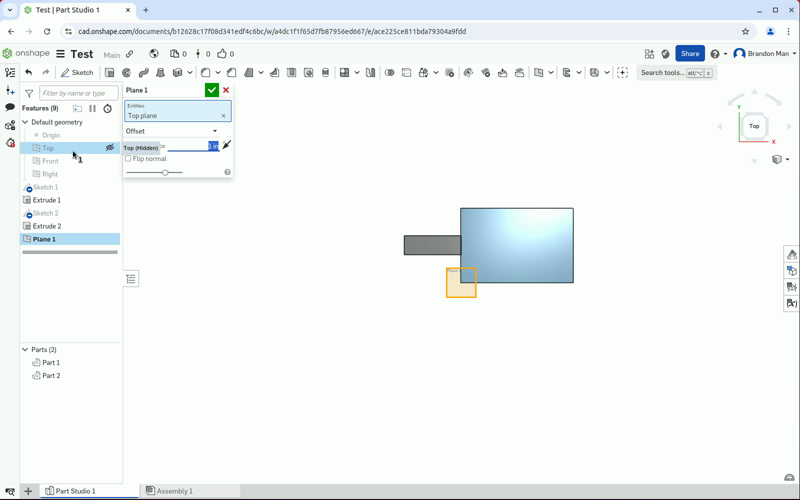
text(1.91)
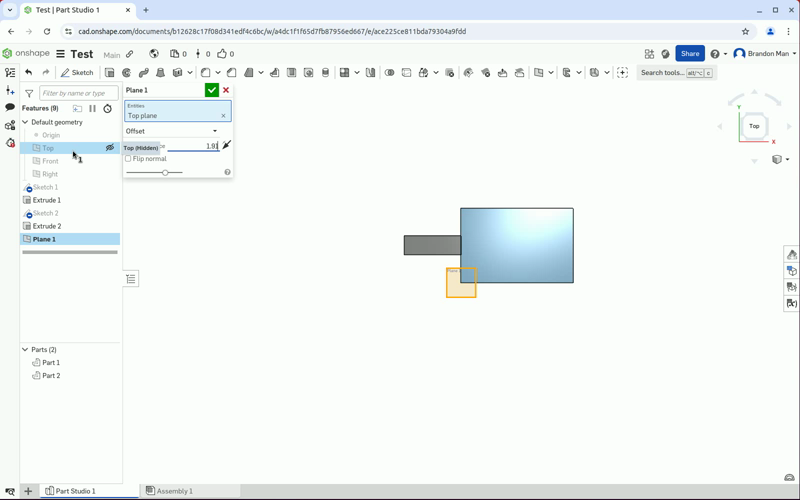
key(enter, 2)
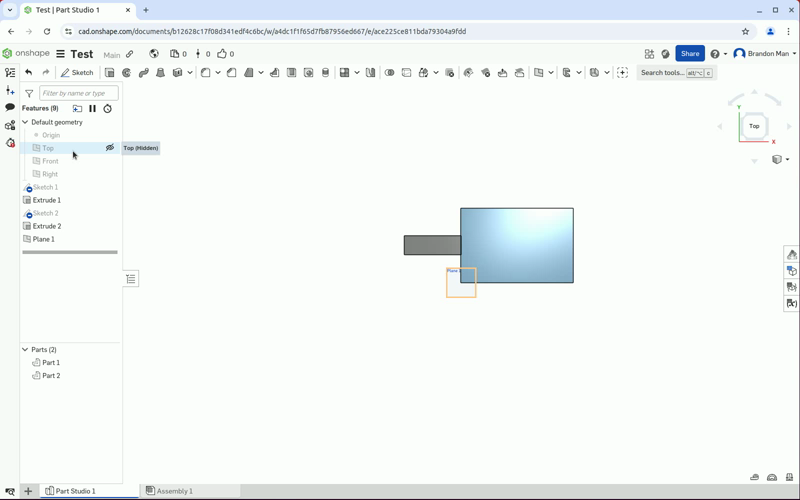
key(shift+s)
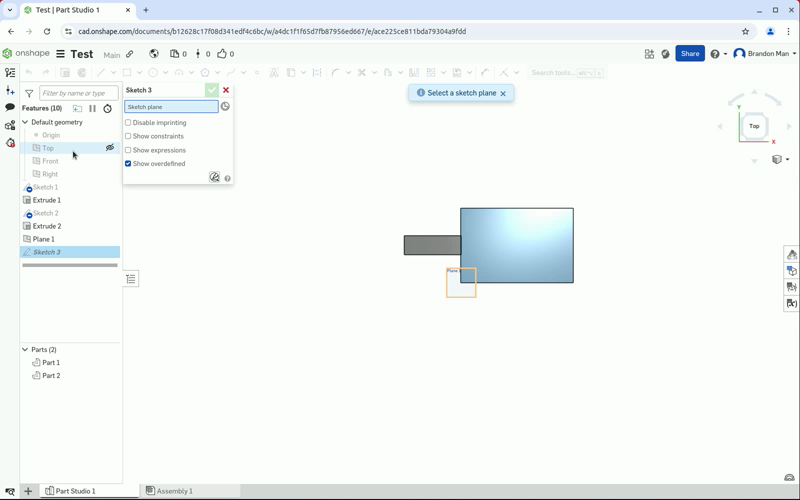
mouse_move(73, 241)
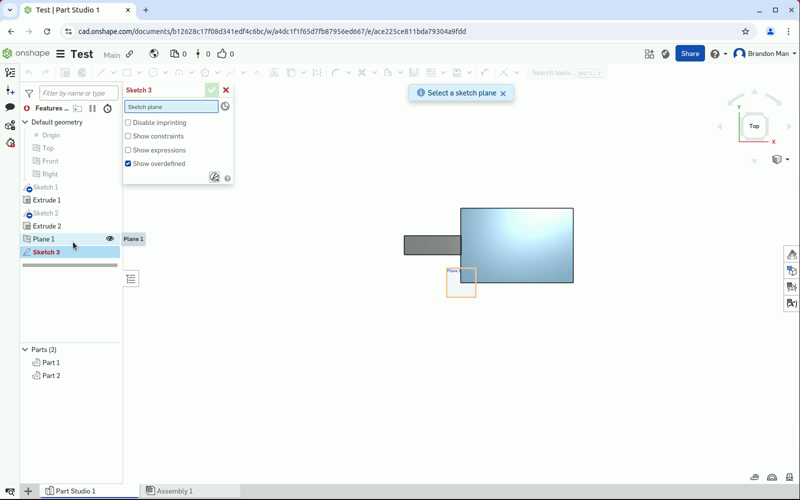
click(73, 241)
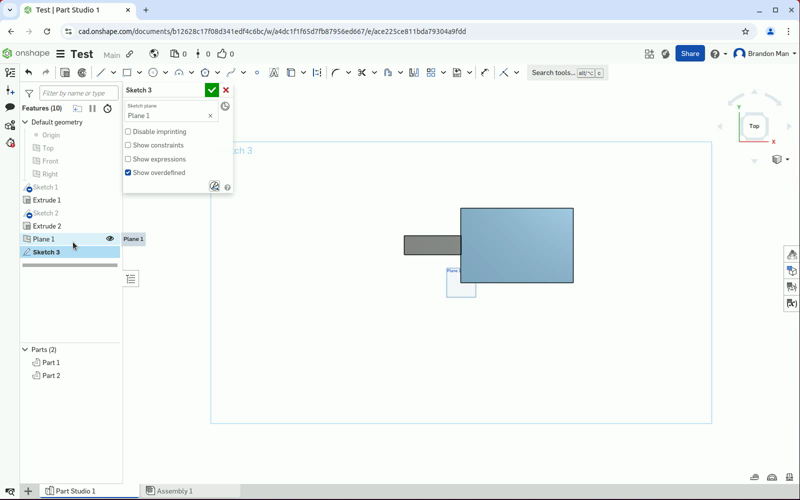
mouse_move(73, 352)
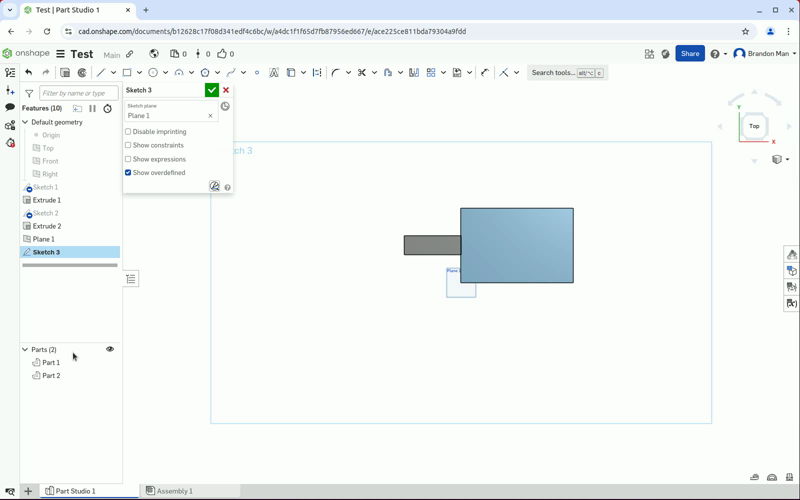
key(y)
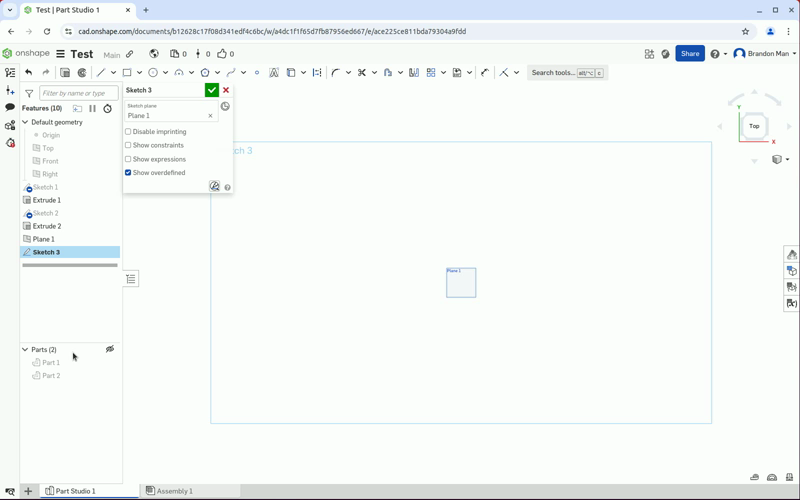
key(c)
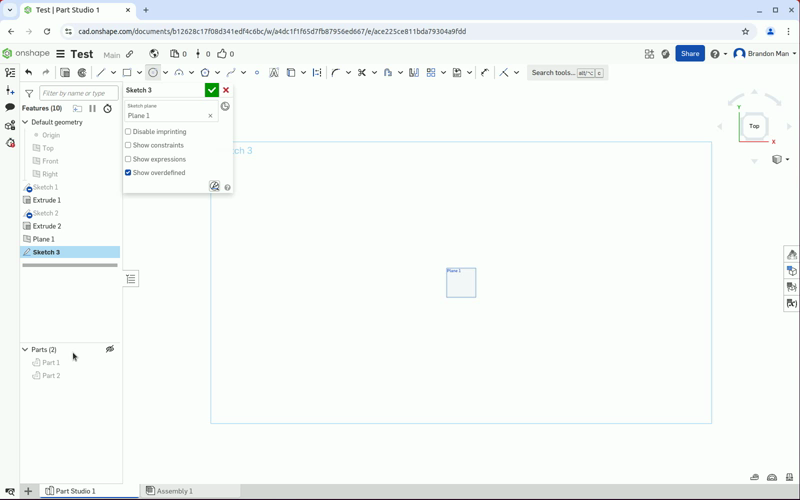
key_down(shift)
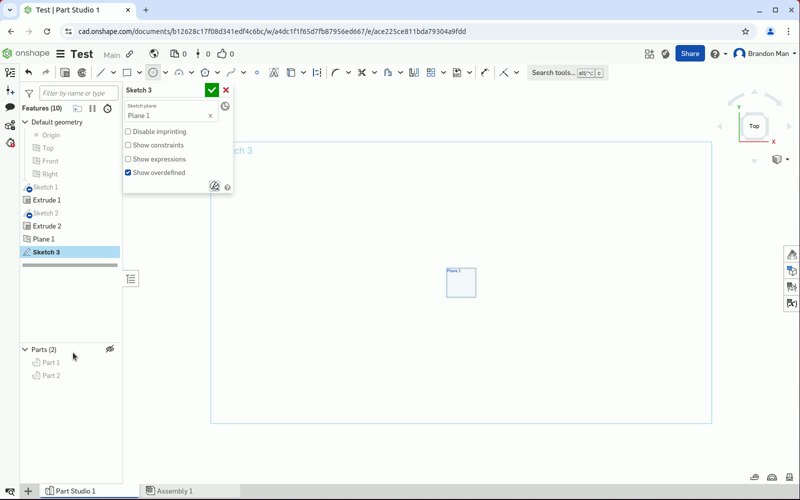
mouse_move(416, 245)
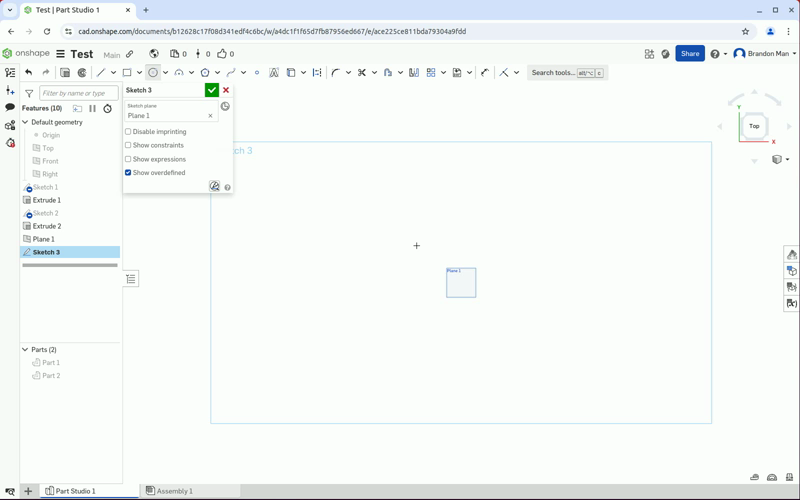
click(416, 245)
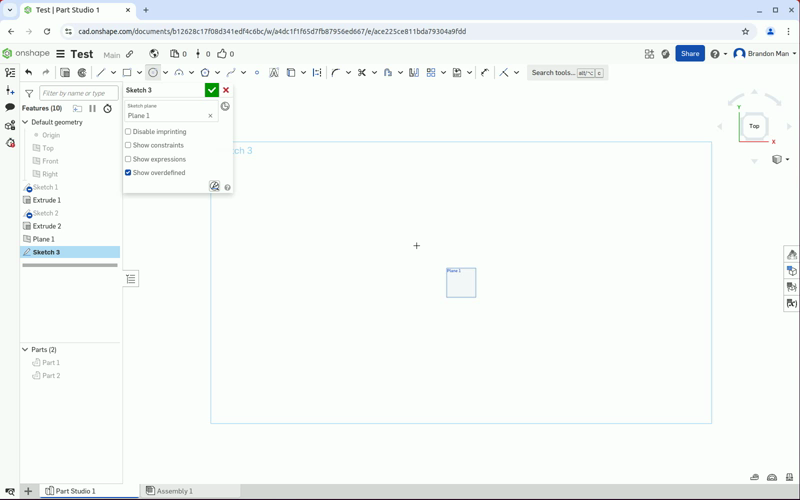
key_up(shift)
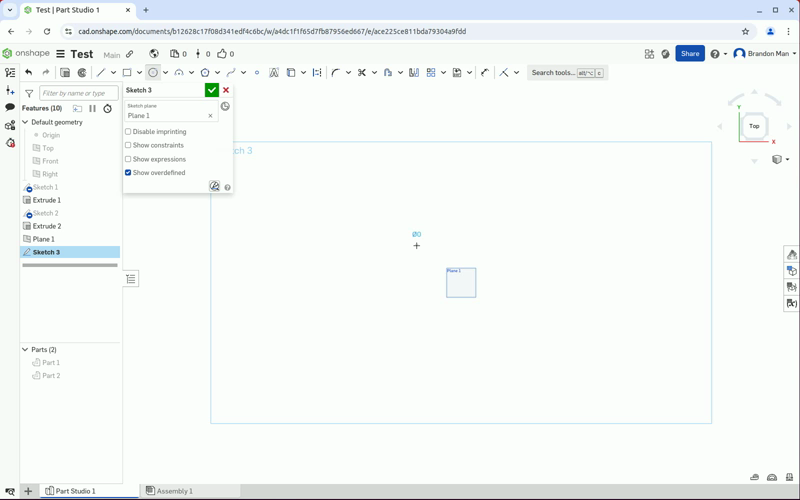
mouse_move(422, 245)
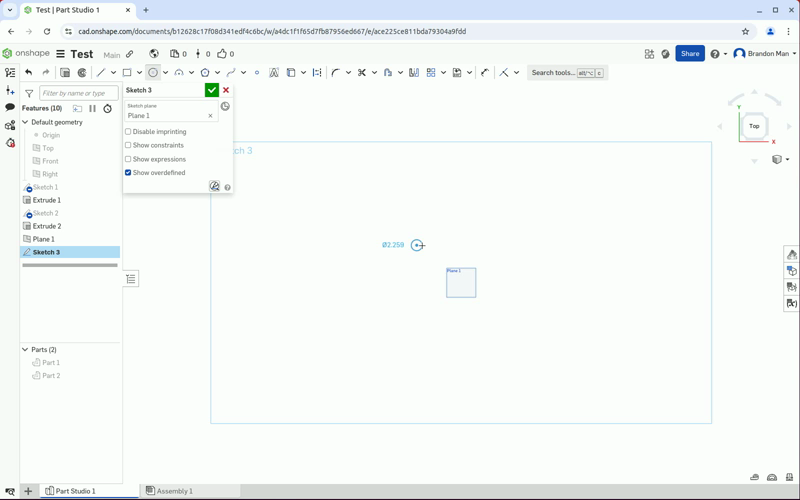
click(422, 245)
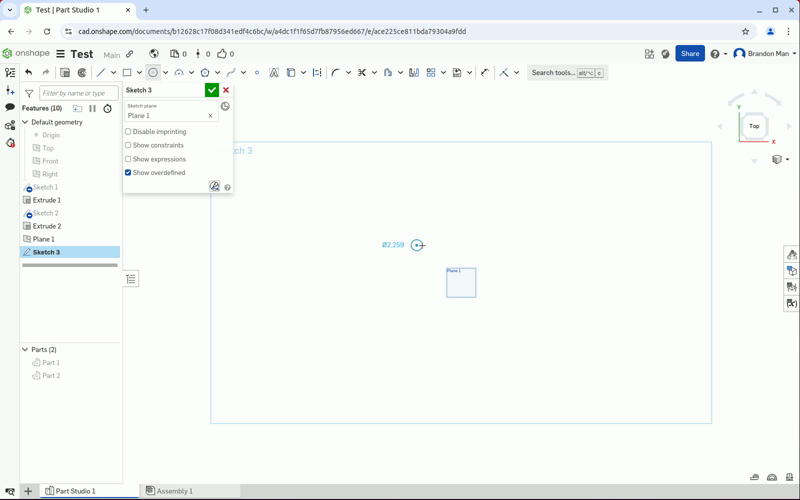
key(esc)
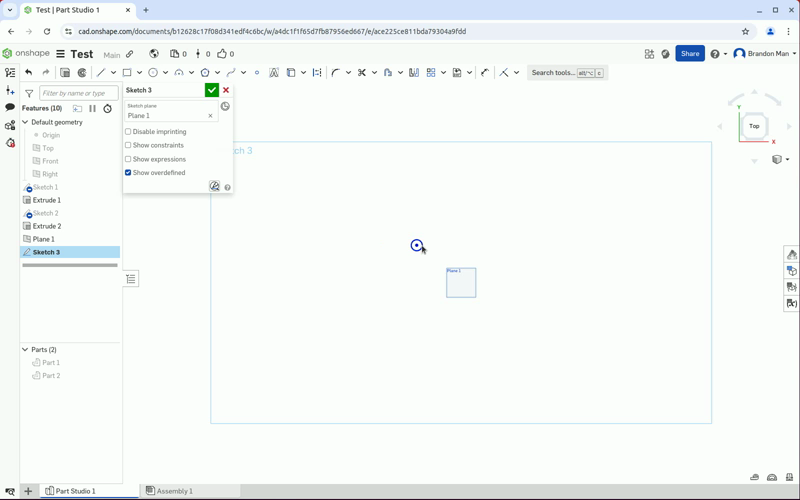
mouse_move(417, 248)
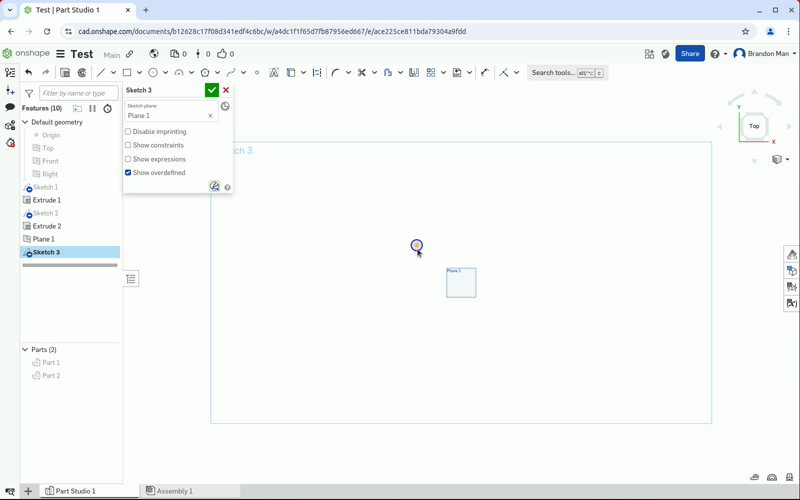
scroll(6)
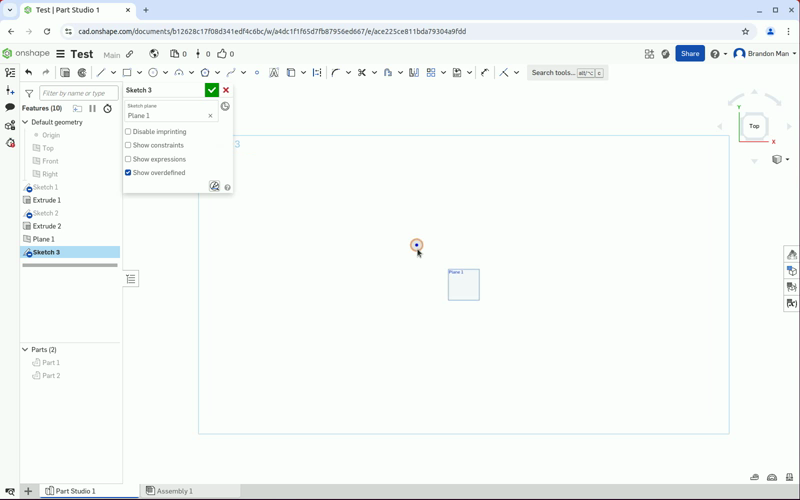
scroll(6)
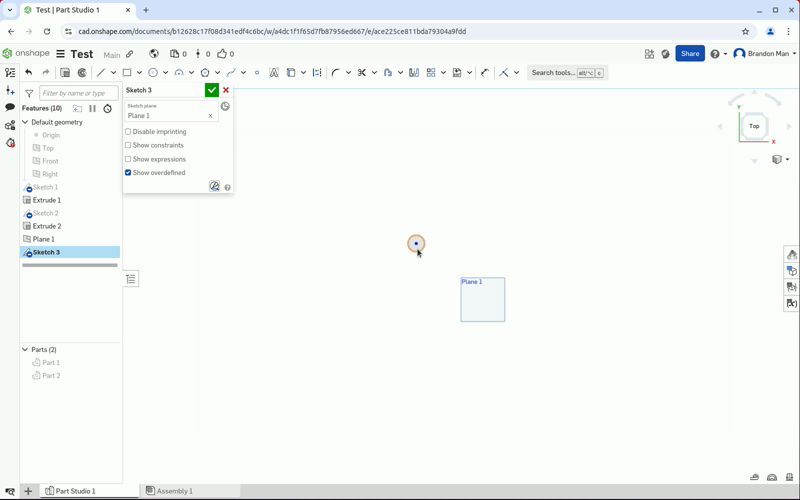
scroll(6)
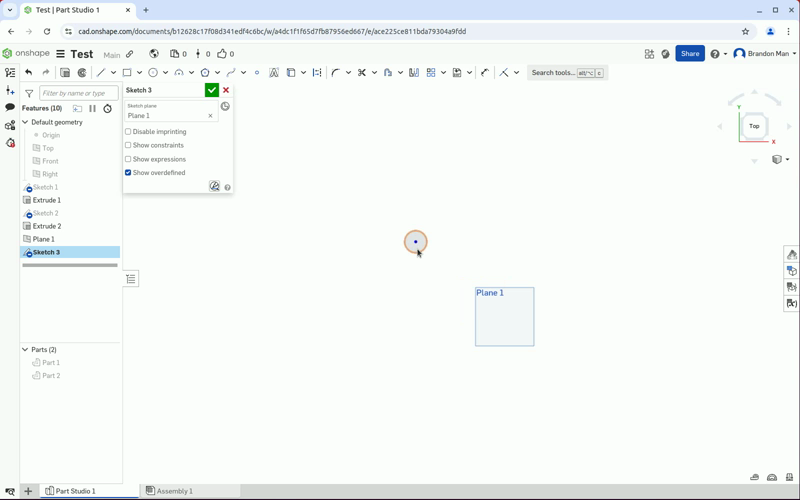
scroll(6)
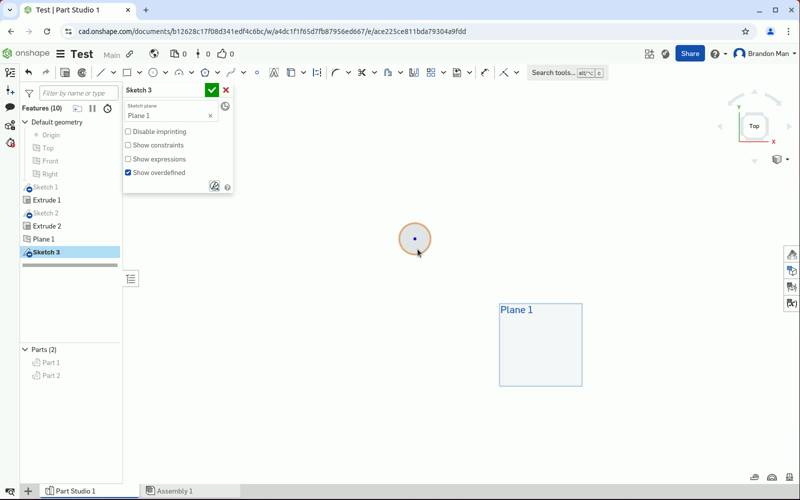
scroll(6)
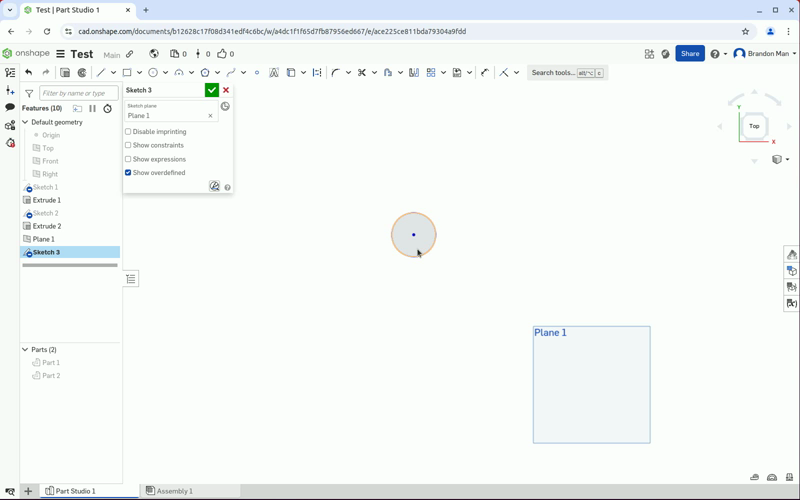
scroll(6)
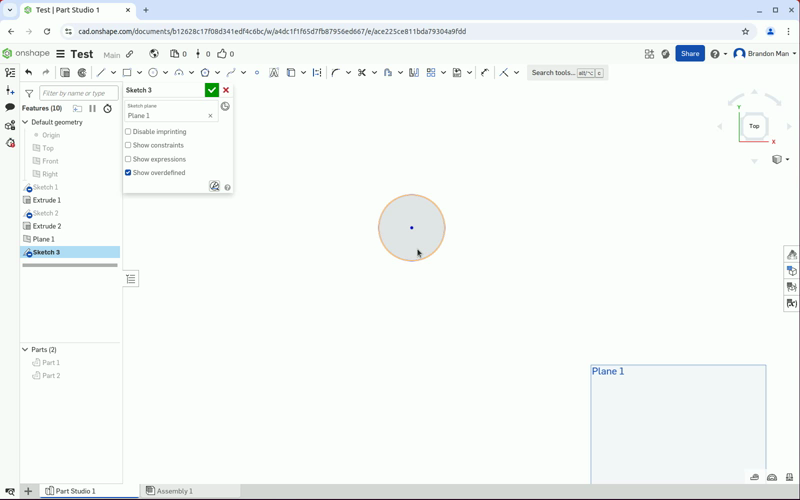
scroll(6)
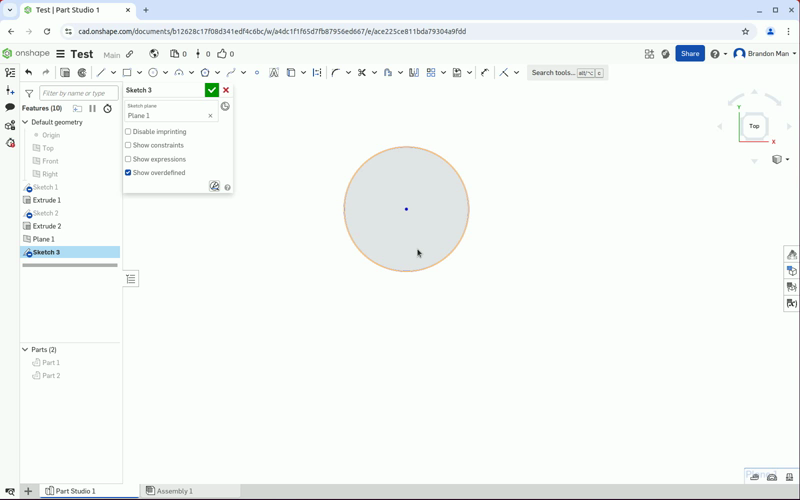
click(417, 248)
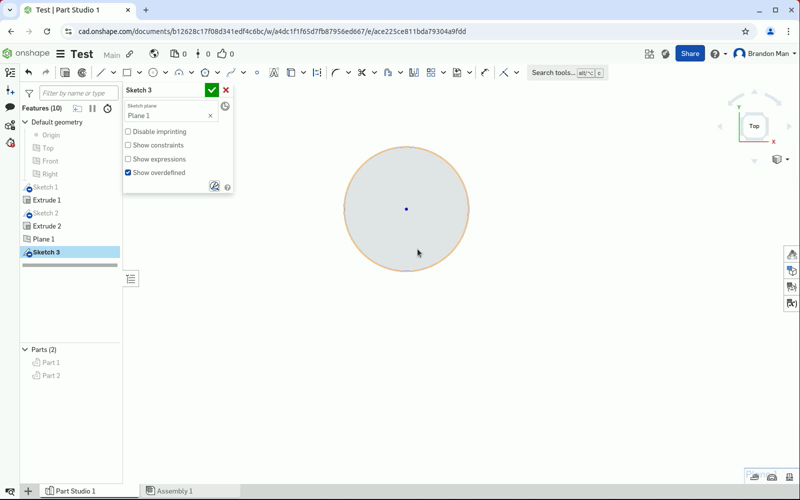
scroll(-6)
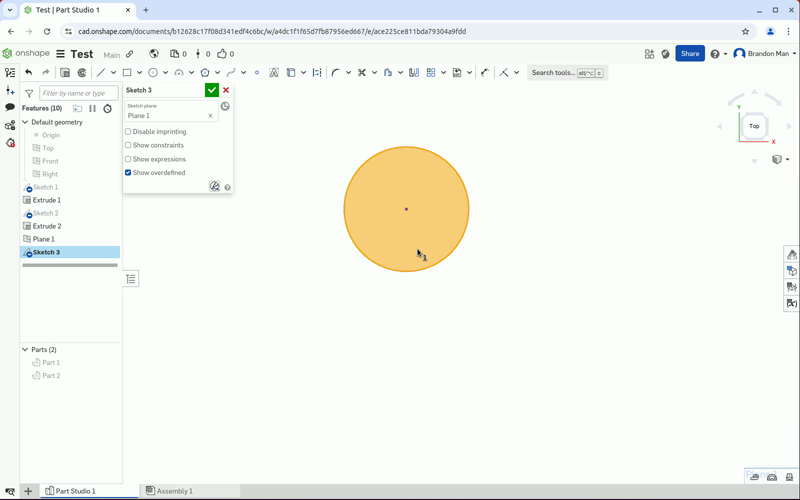
scroll(-6)
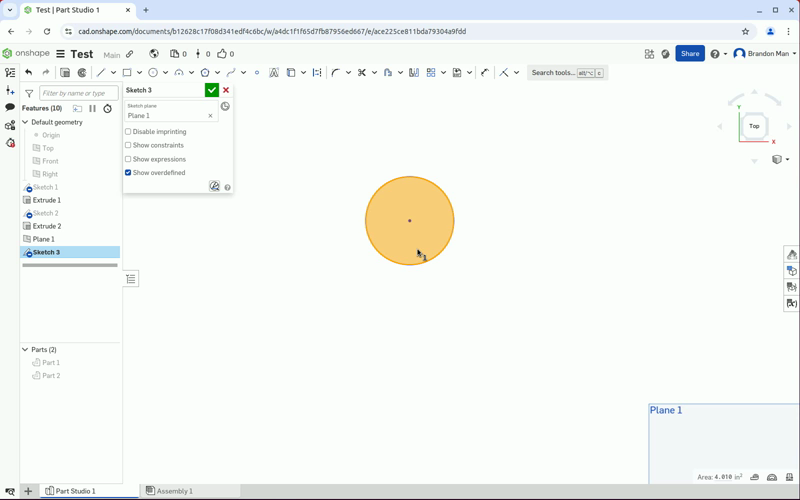
scroll(-6)
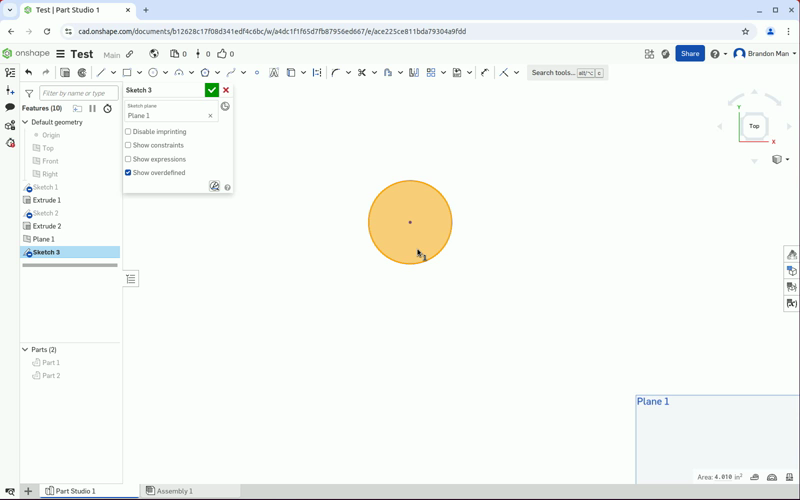
scroll(-6)
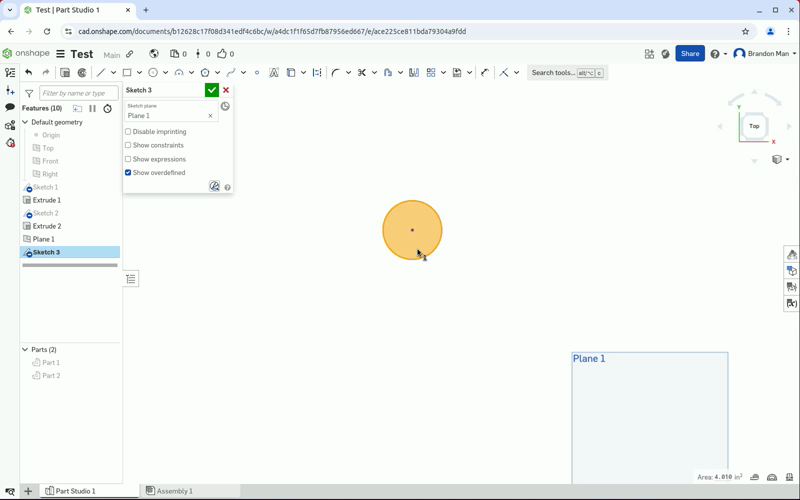
scroll(-6)
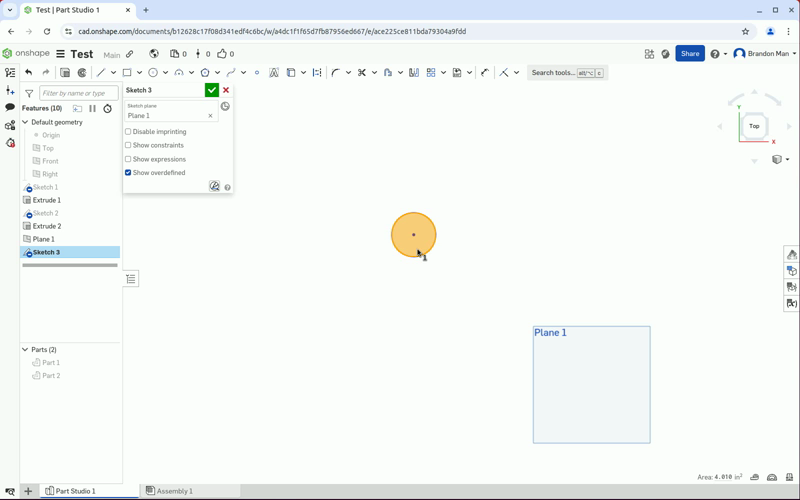
scroll(-6)
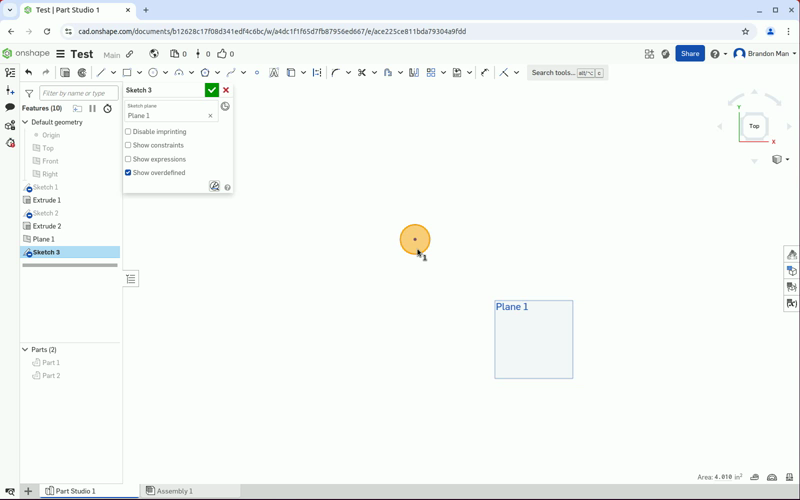
scroll(-6)
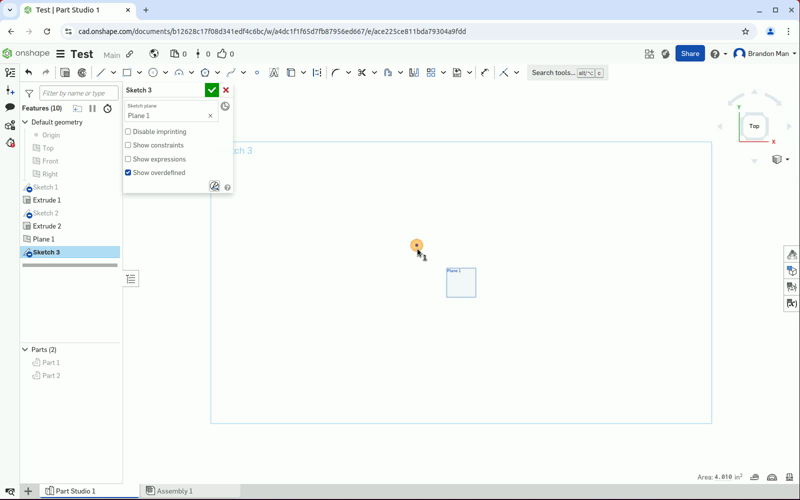
mouse_move(73, 352)
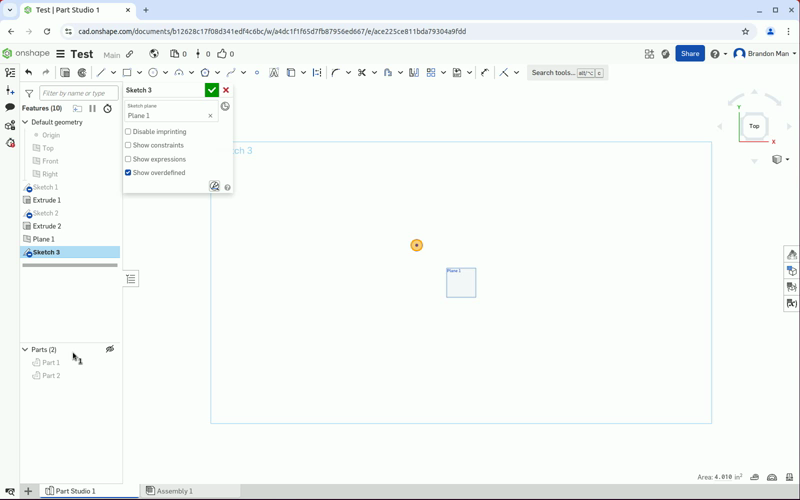
key(shift+y)
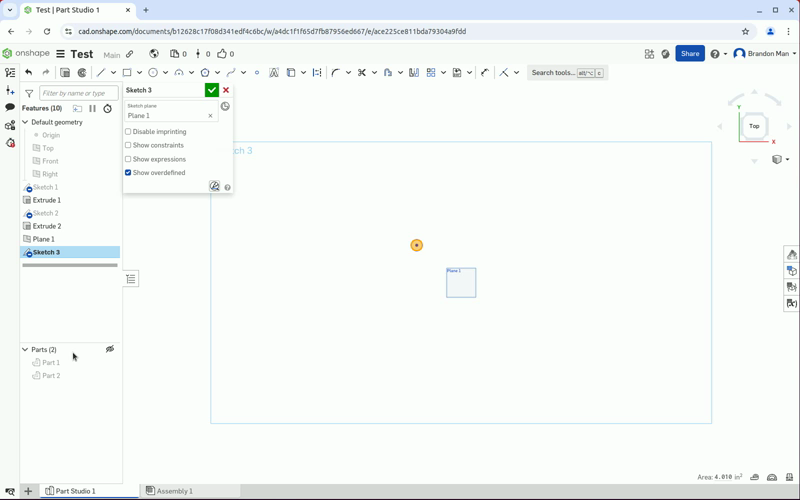
key(shift+e)
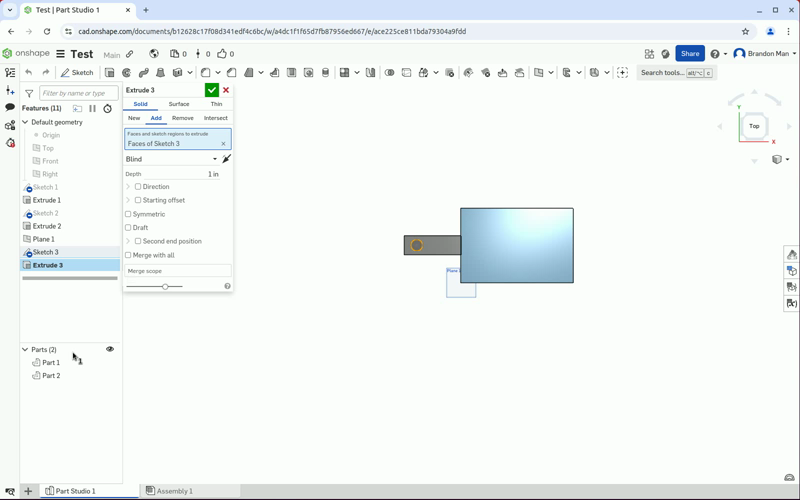
mouse_move(143, 106)
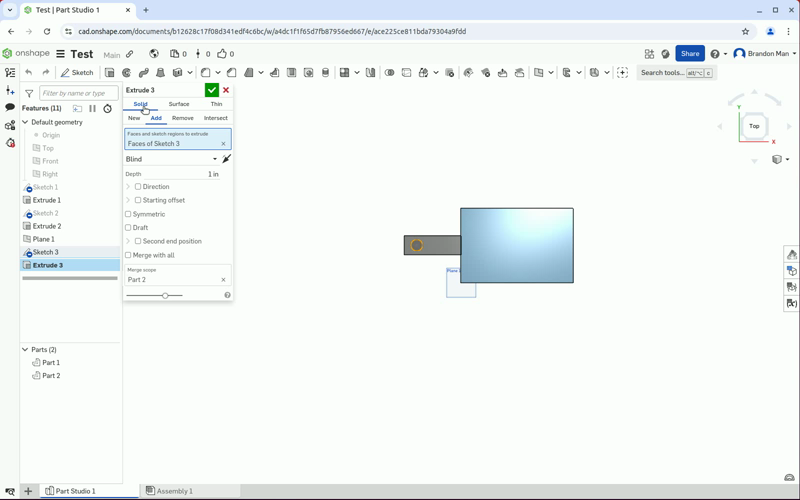
click(143, 106)
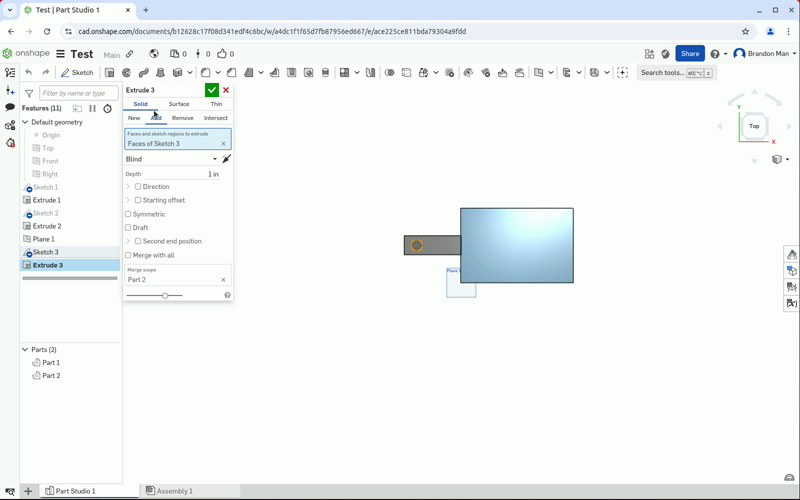
mouse_move(186, 120)
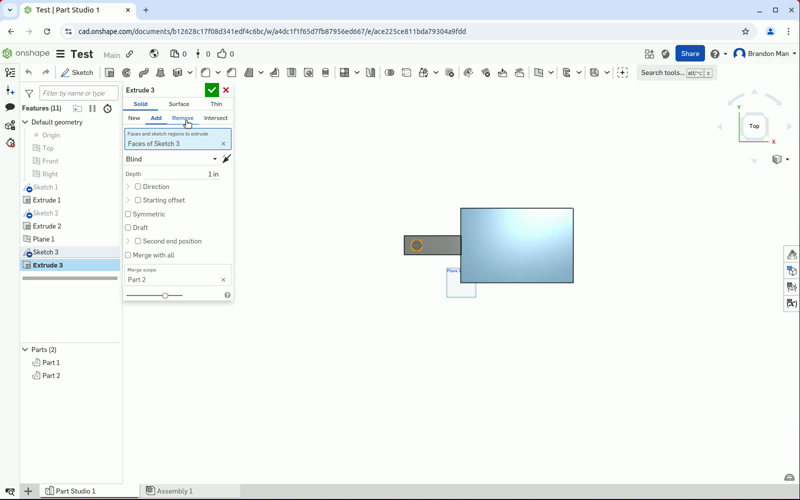
click(186, 120)
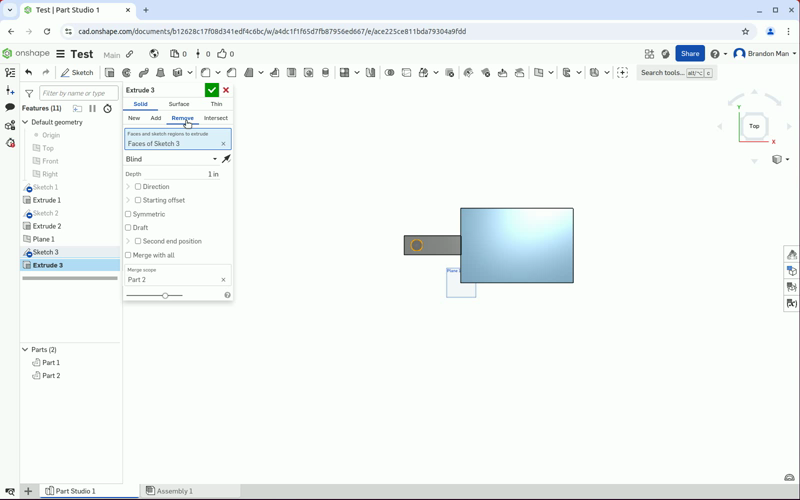
key(tab, 4)
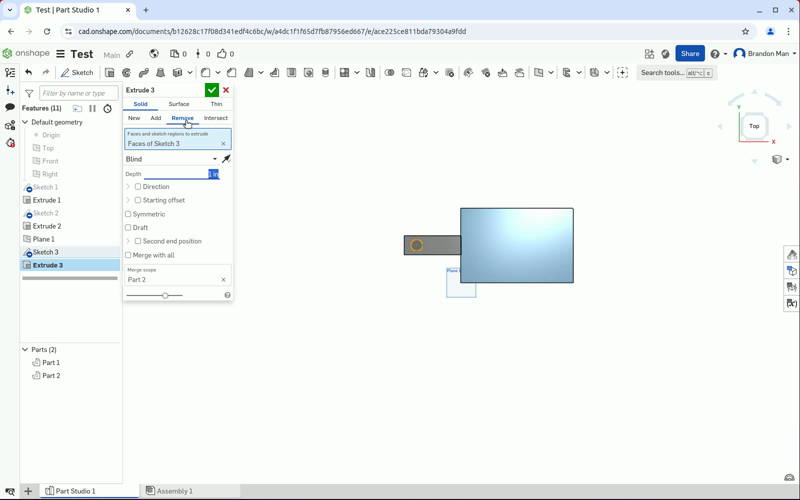
text(1.926)
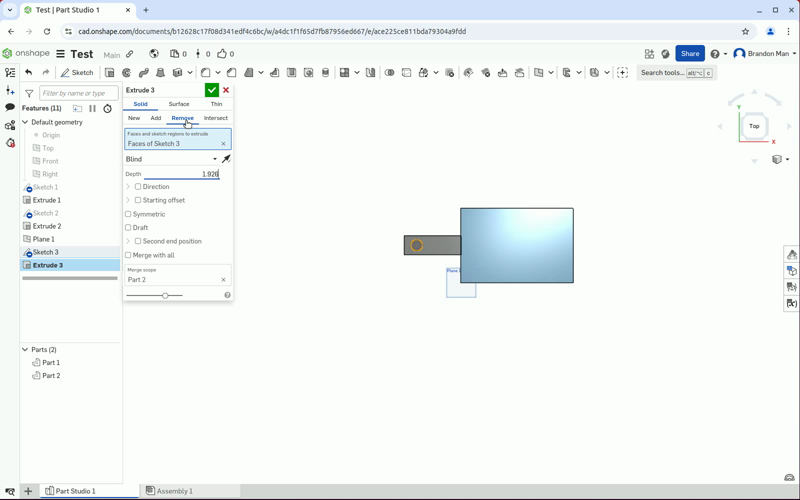
key(tab, 6)
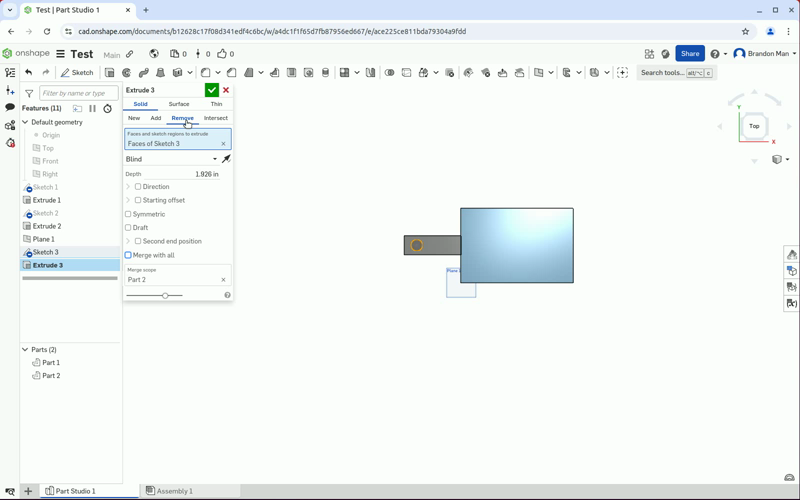
key(space)
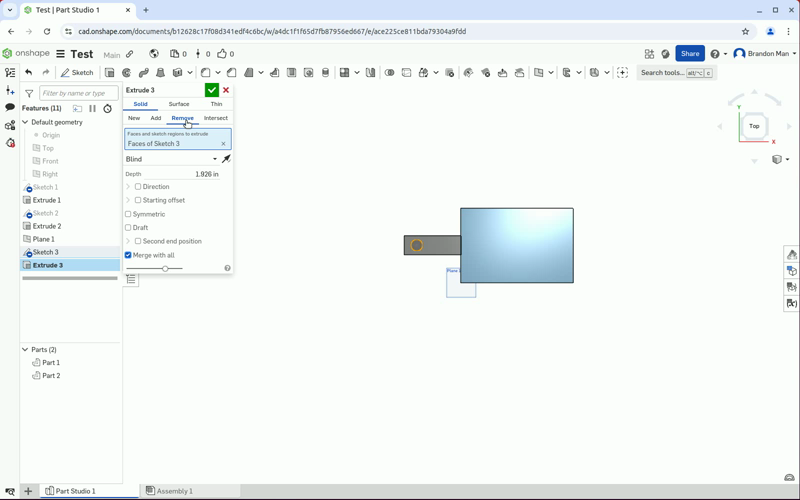
key(enter)
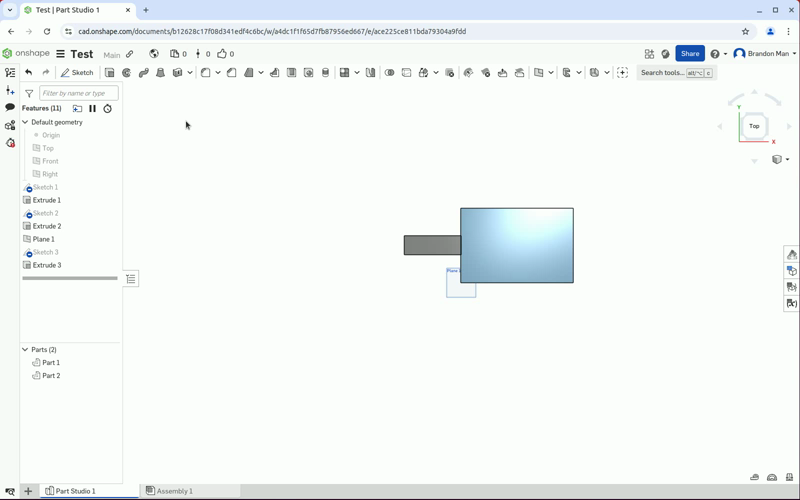
key(shift+h)
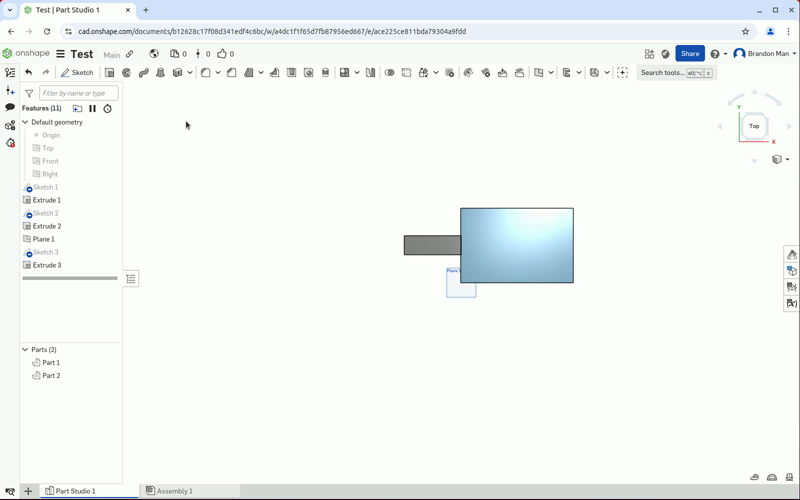
key(shift+h)
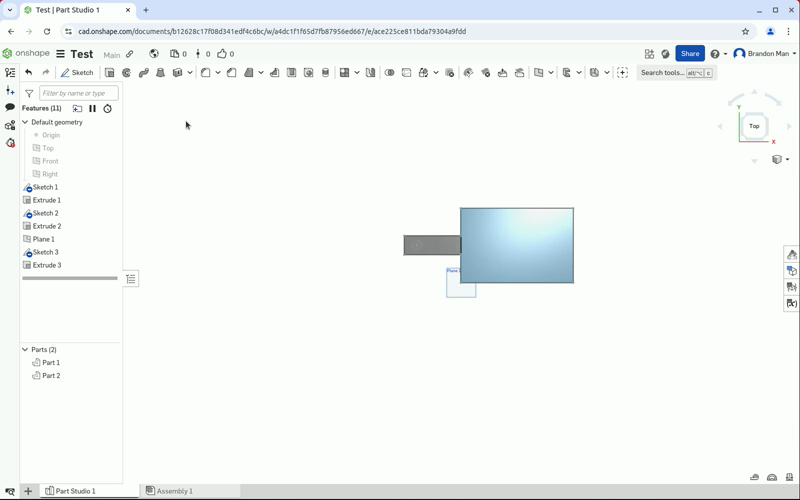
key(shift+7)
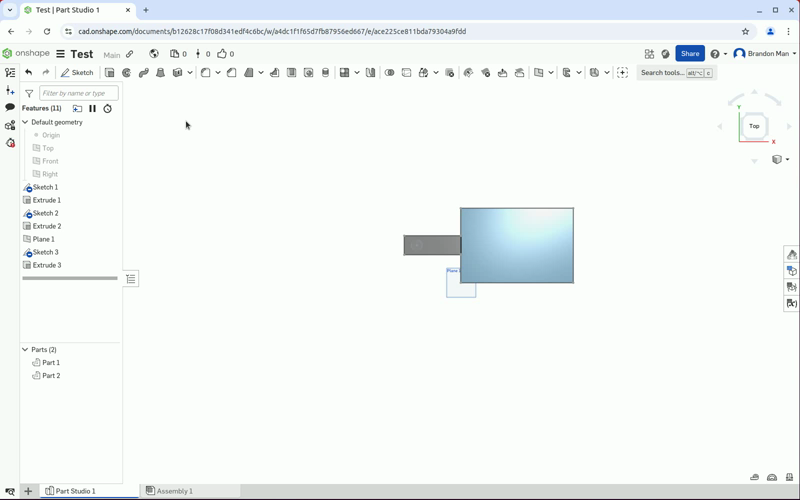
key(up, 3)
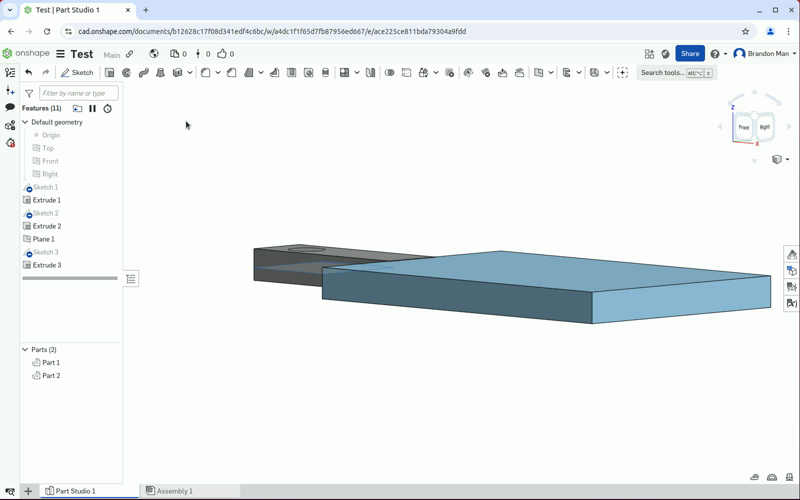
key(left, 3)
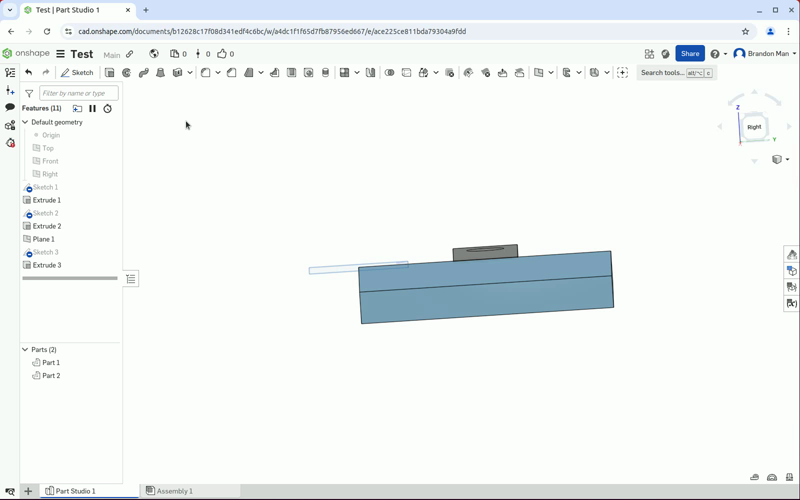
key(right, 3)
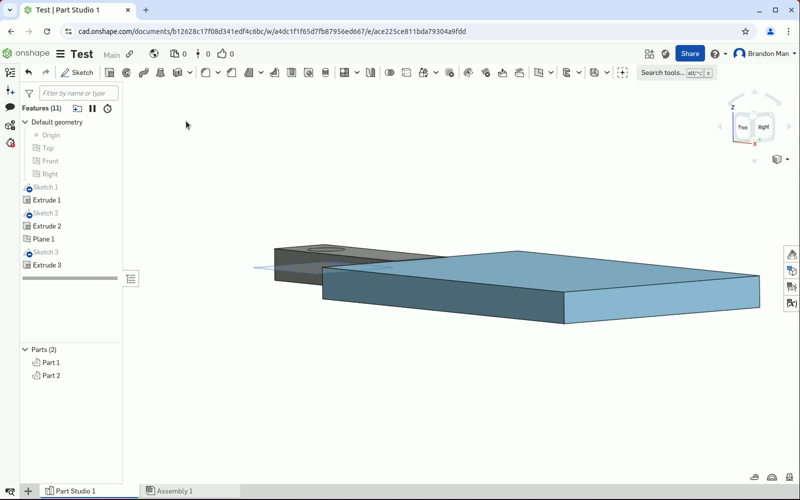
key(down, 3)
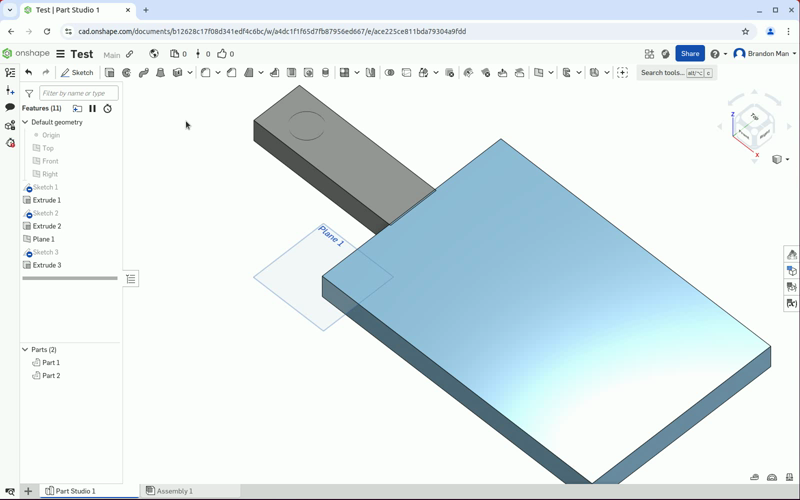
mouse_move(73, 189)
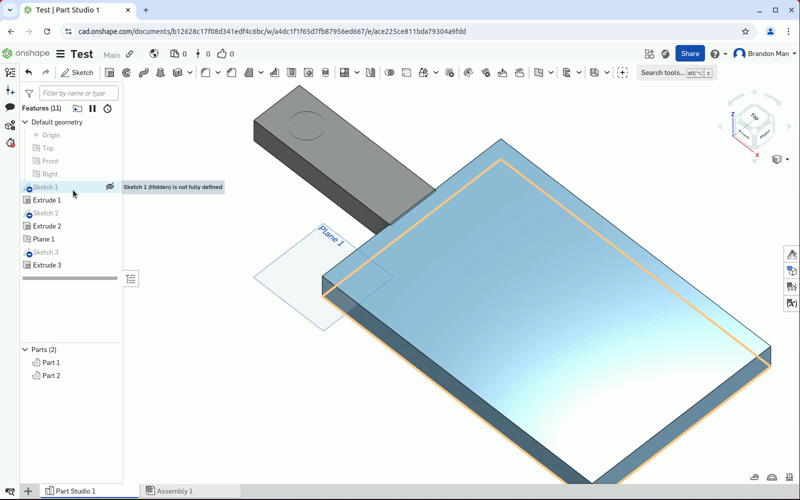
click(73, 189)